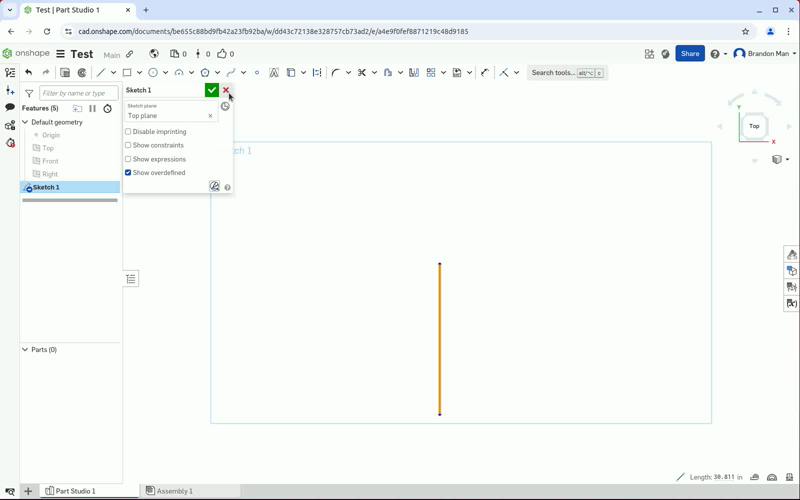
key(shift+h)
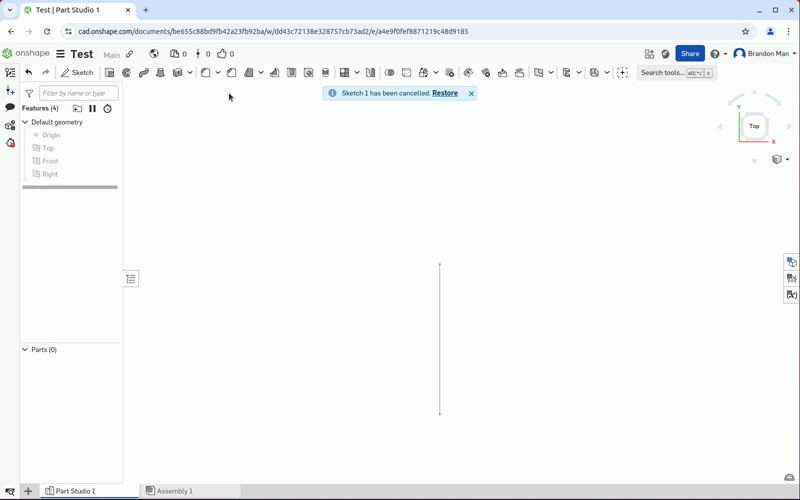
mouse_move(73, 352)
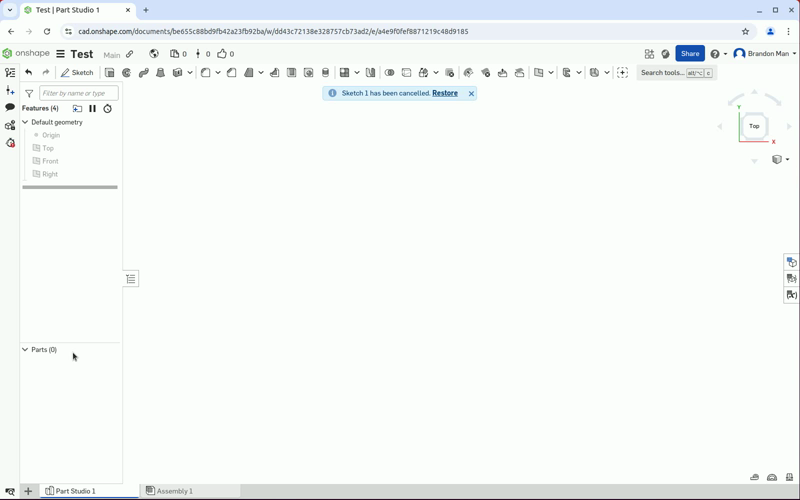
key(y)
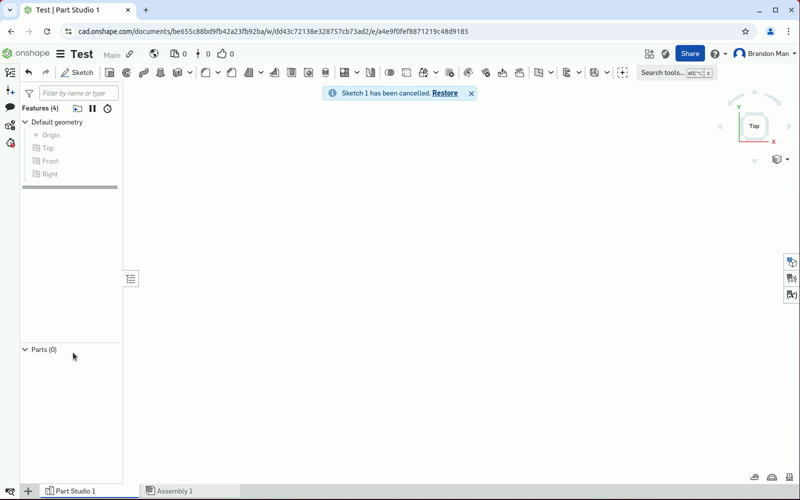
key(shift+p)
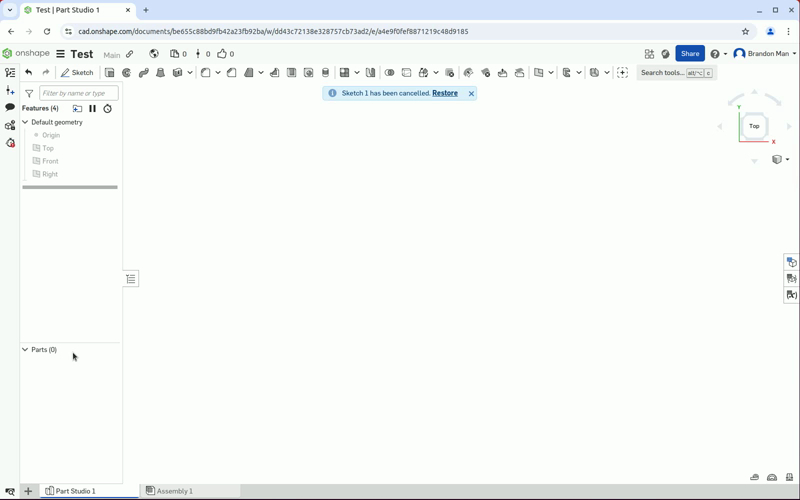
key(space)
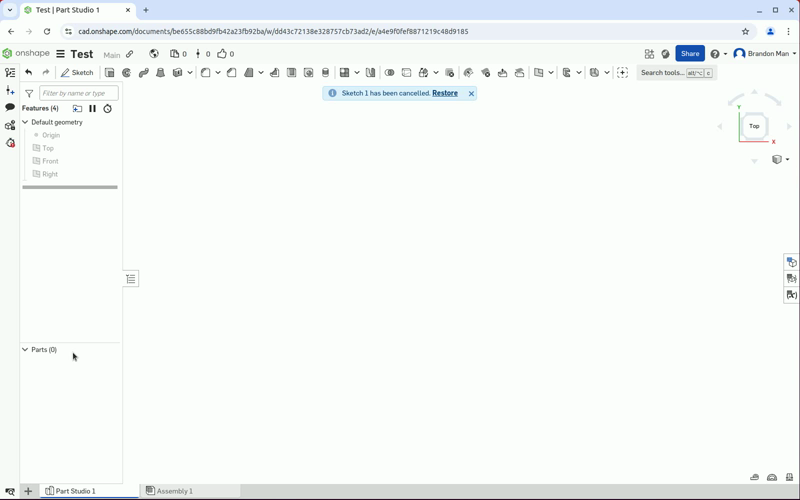
key_down(shift)
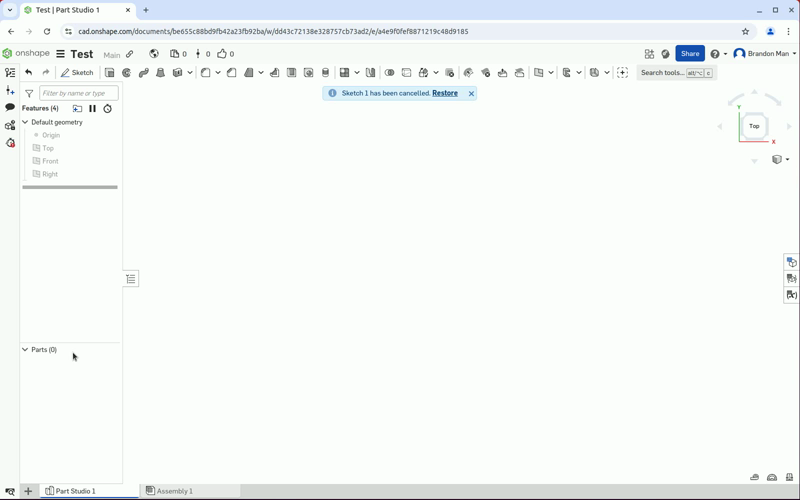
key(up)
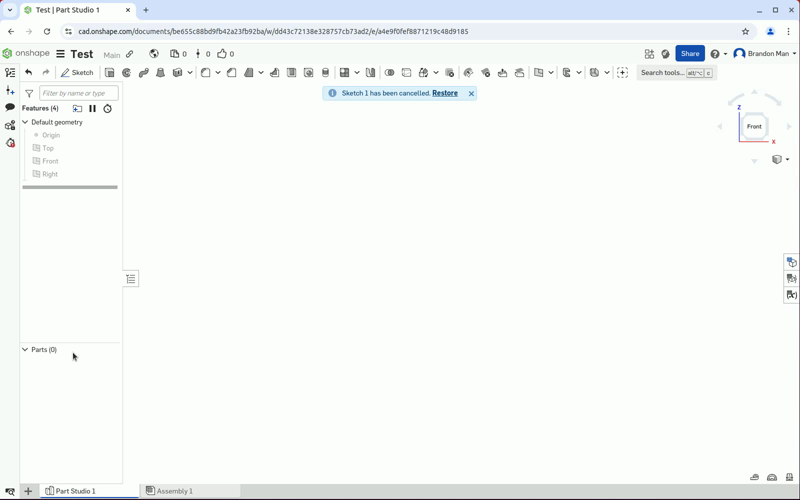
key_up(shift)
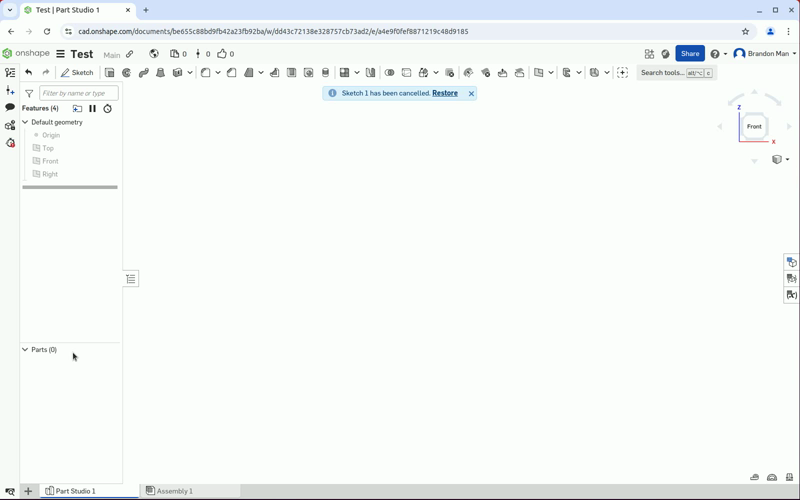
mouse_move(73, 352)
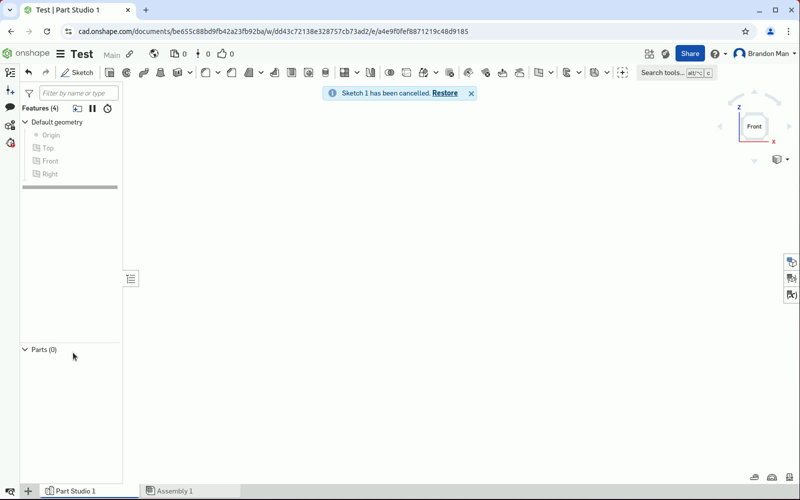
key(shift+y)
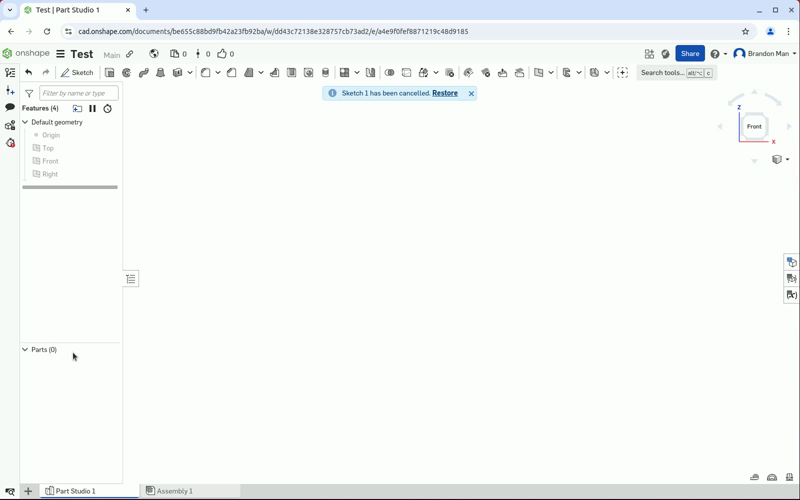
key(shift+s)
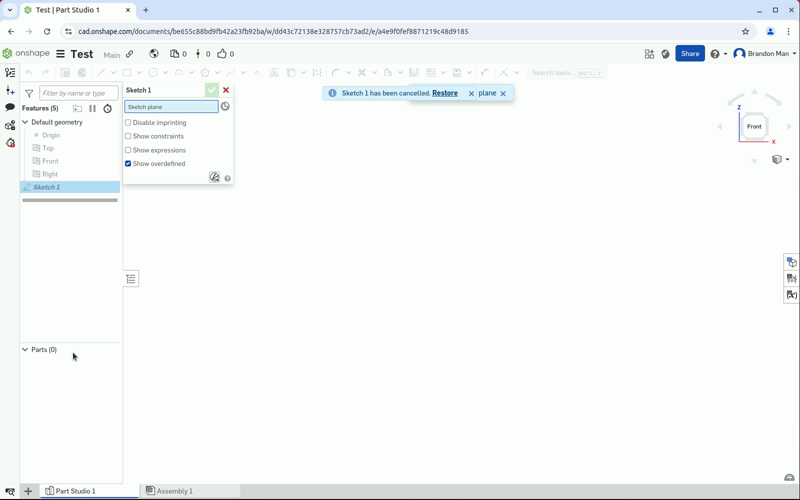
mouse_move(73, 163)
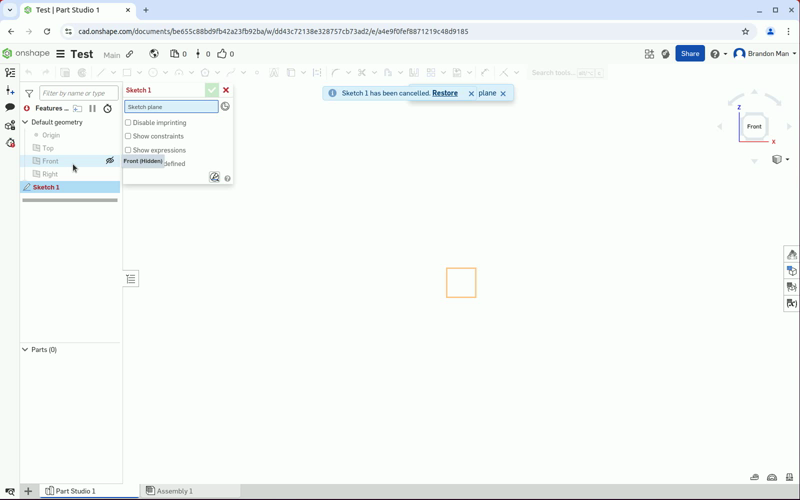
click(73, 163)
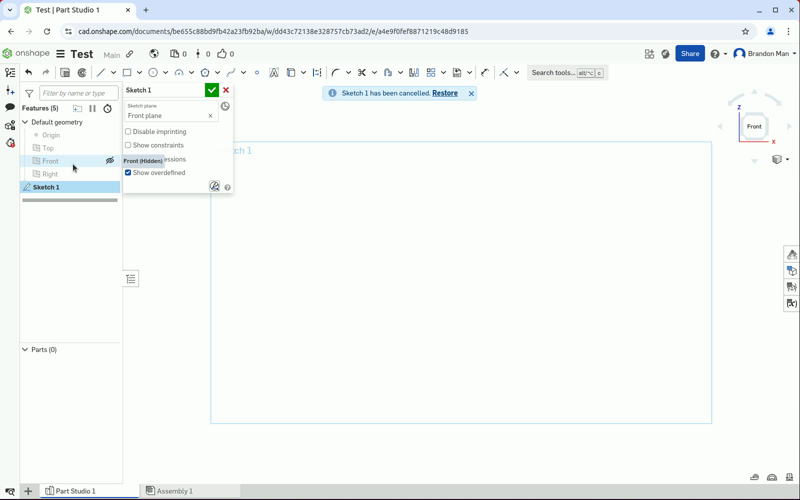
mouse_move(73, 352)
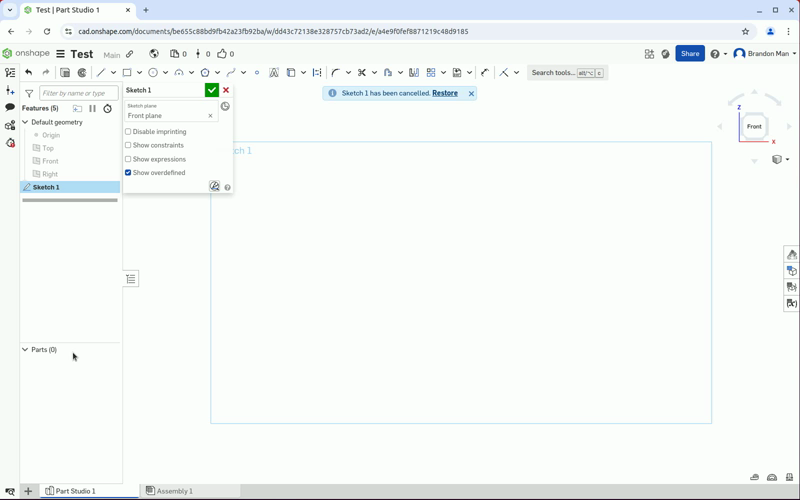
key(y)
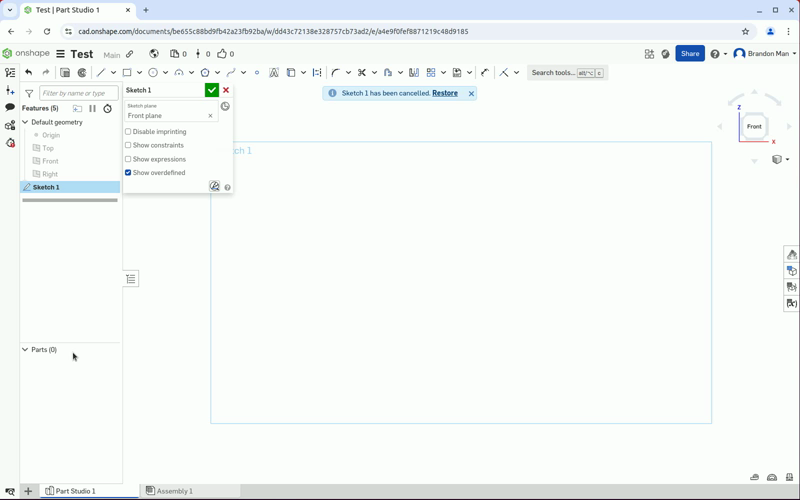
key(l)
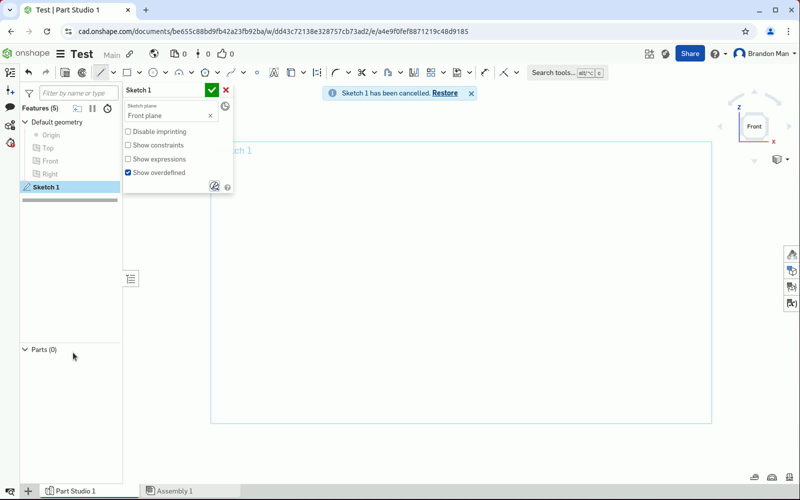
key_down(shift)
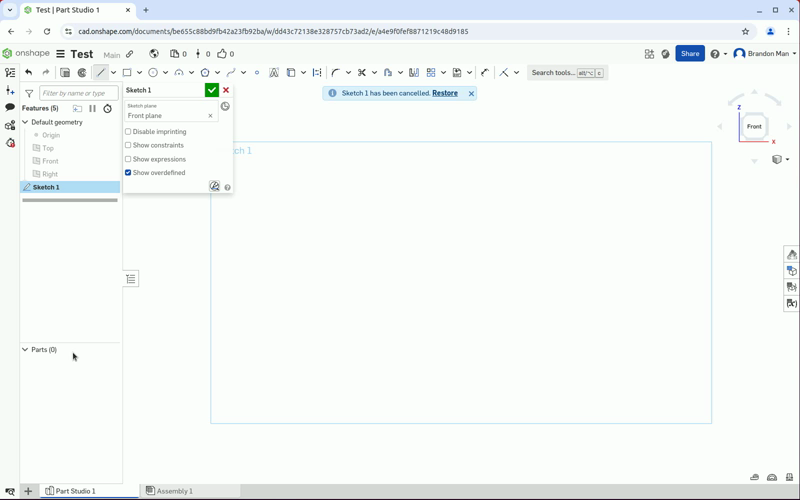
mouse_move(364, 363)
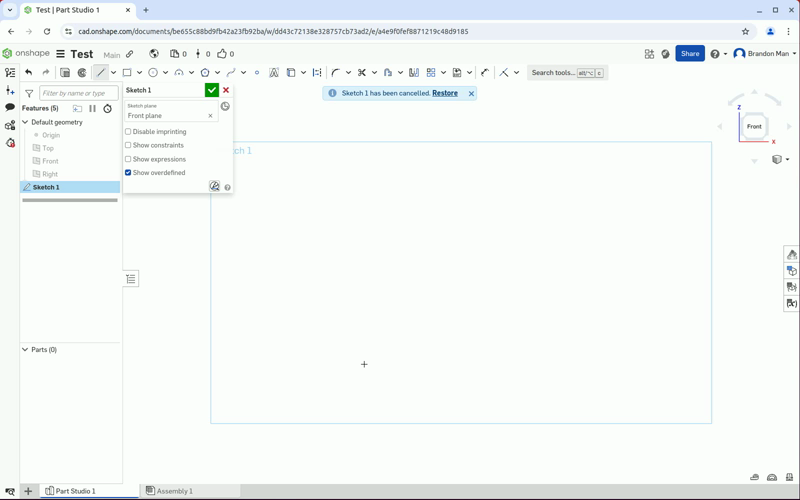
click(364, 363)
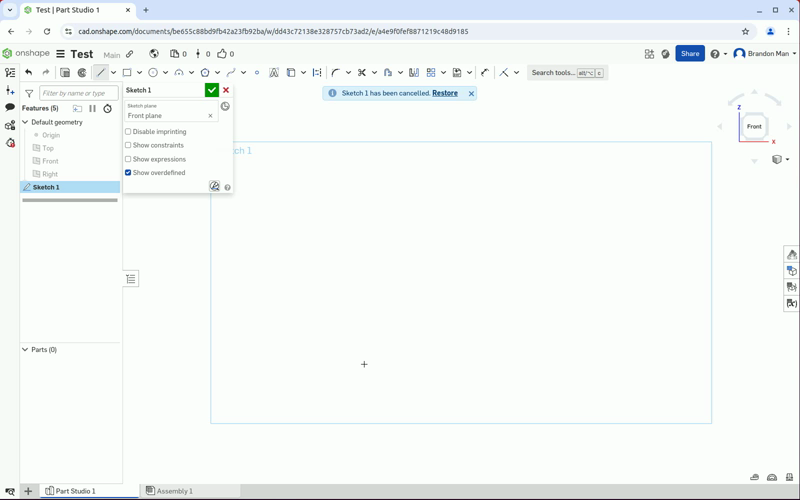
key_up(shift)
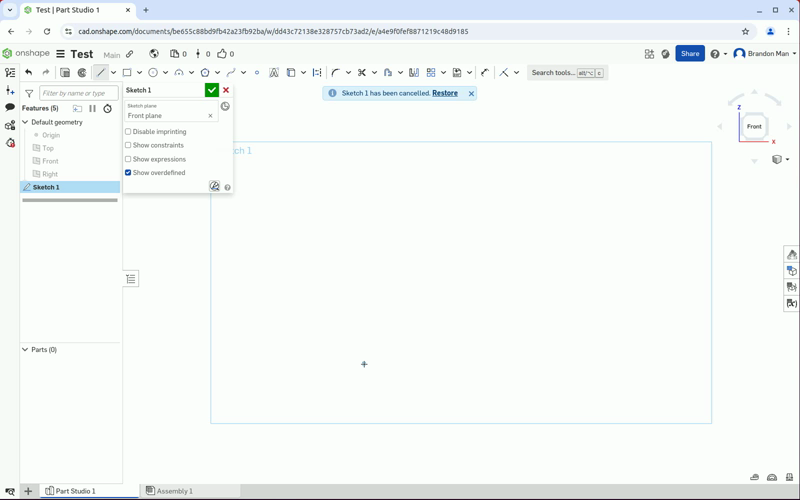
key_down(shift)
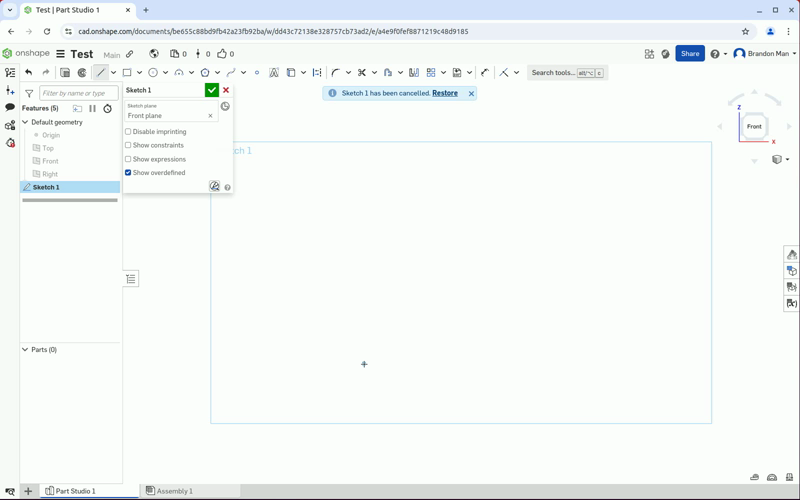
mouse_move(560, 363)
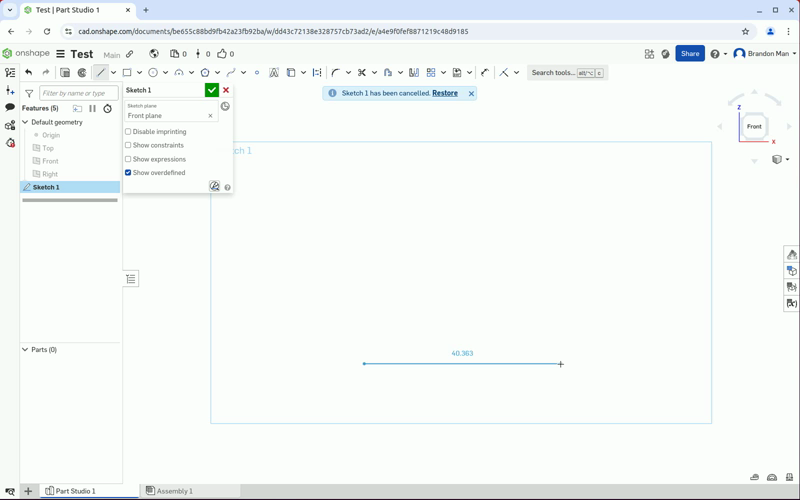
click(560, 363)
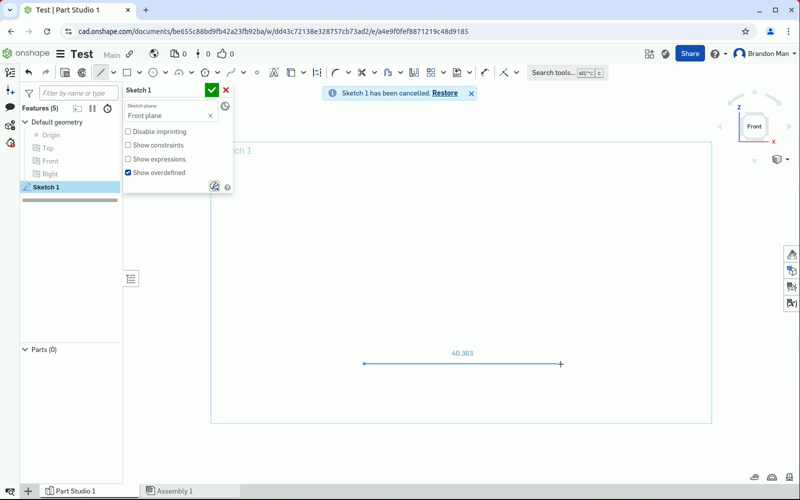
key_up(shift)
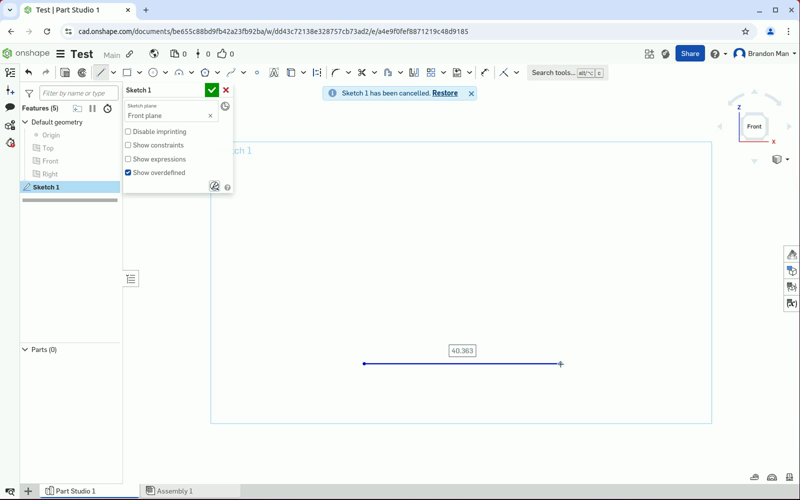
key_down(shift)
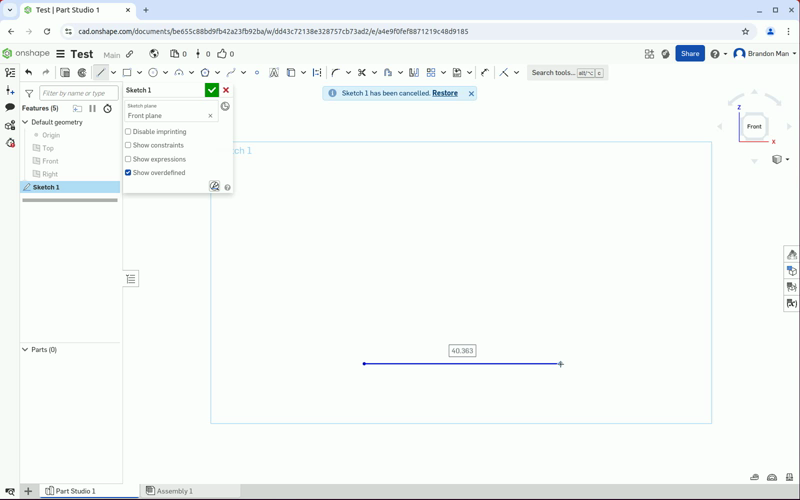
mouse_move(560, 196)
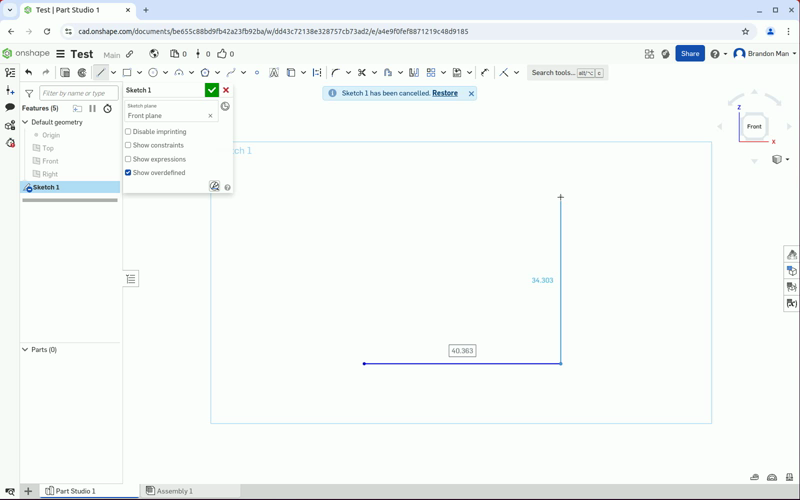
click(560, 196)
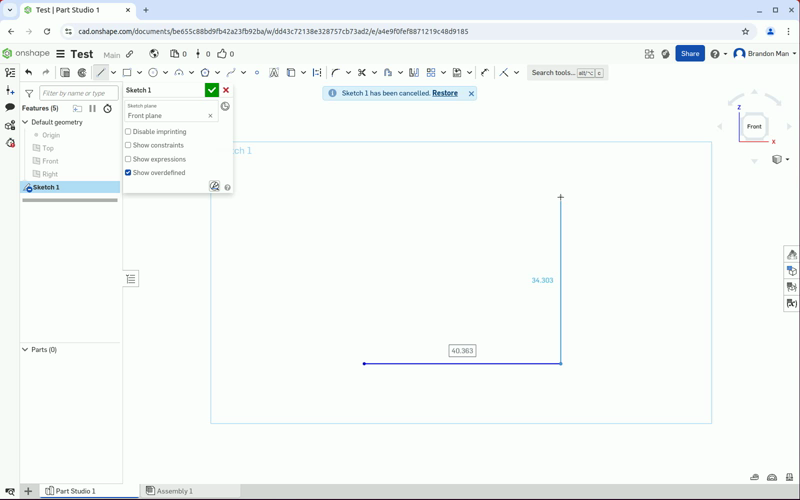
key_up(shift)
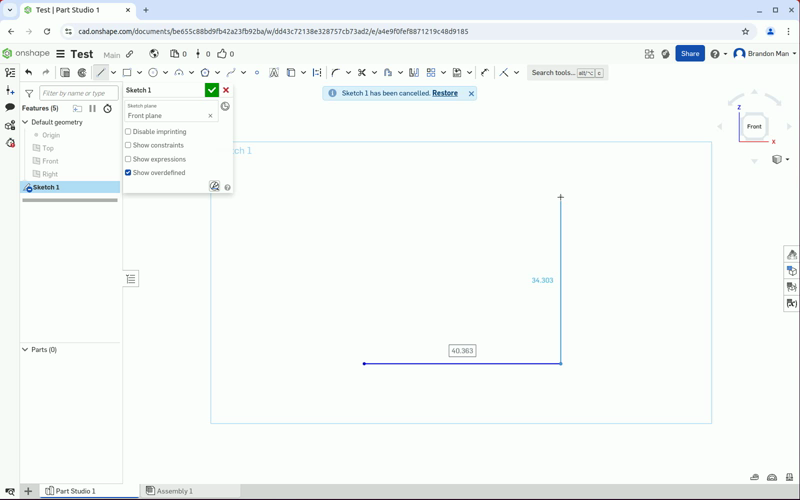
key_down(shift)
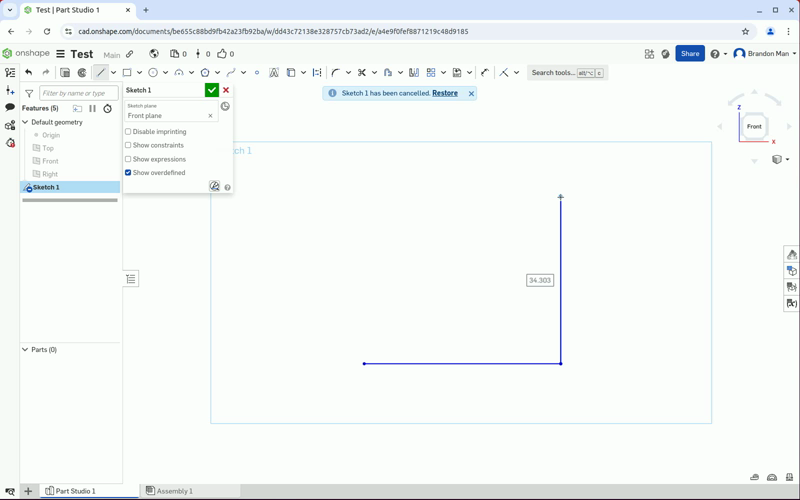
mouse_move(364, 196)
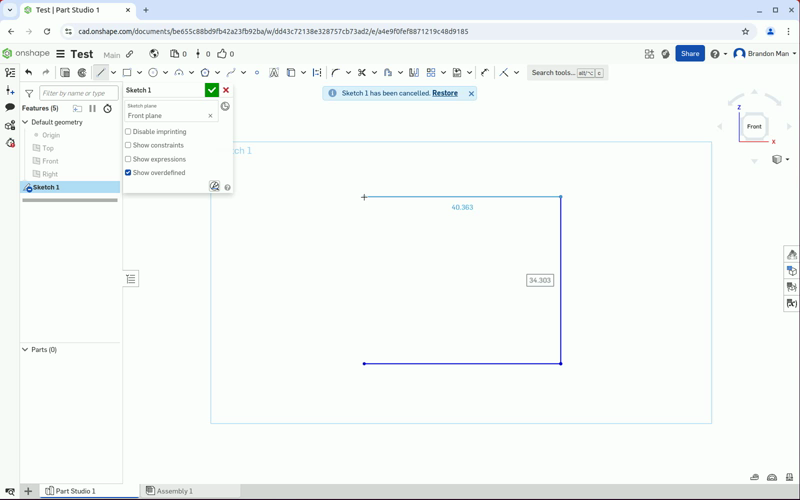
click(364, 196)
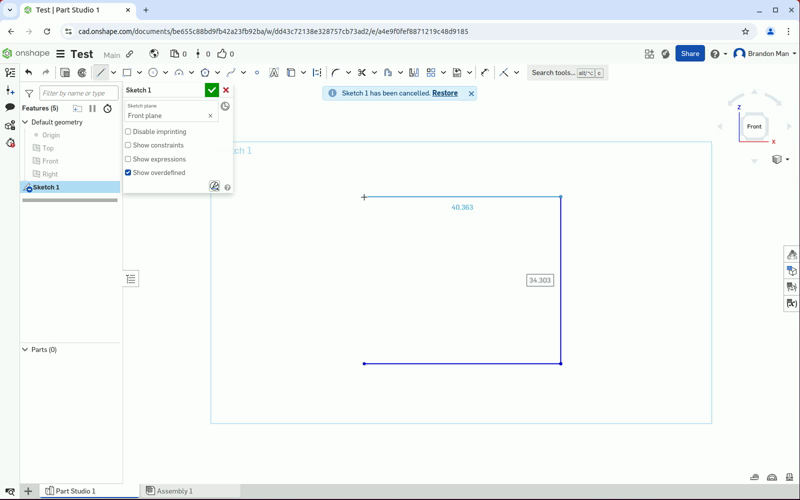
key_up(shift)
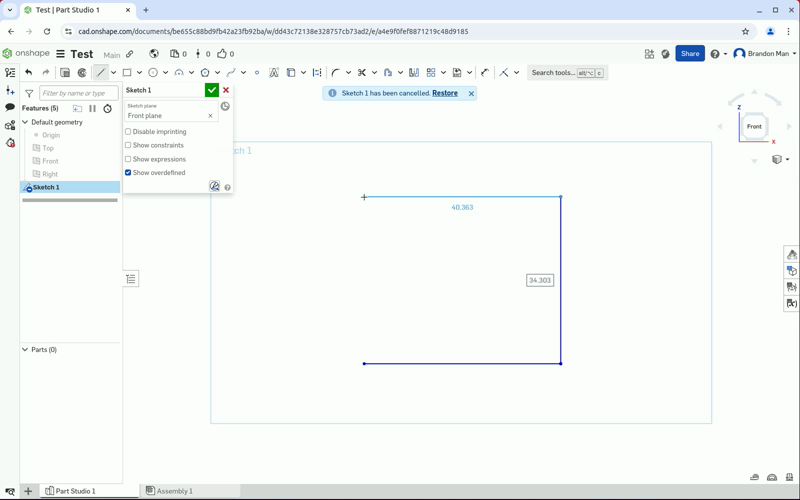
key_down(shift)
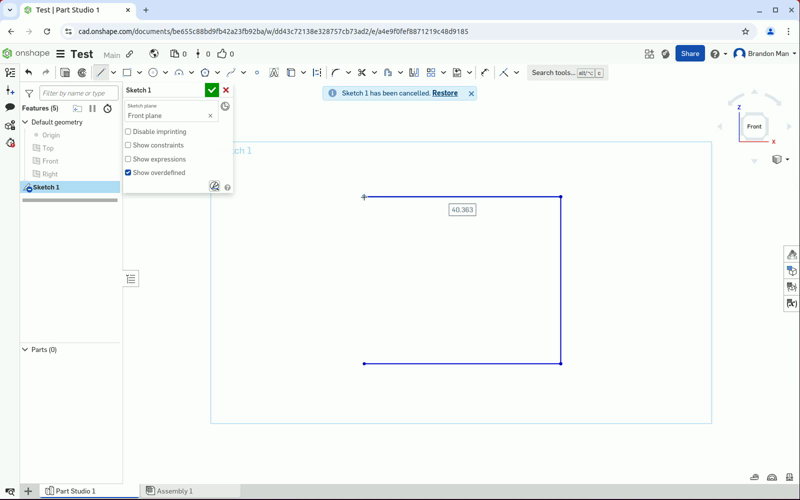
mouse_move(364, 363)
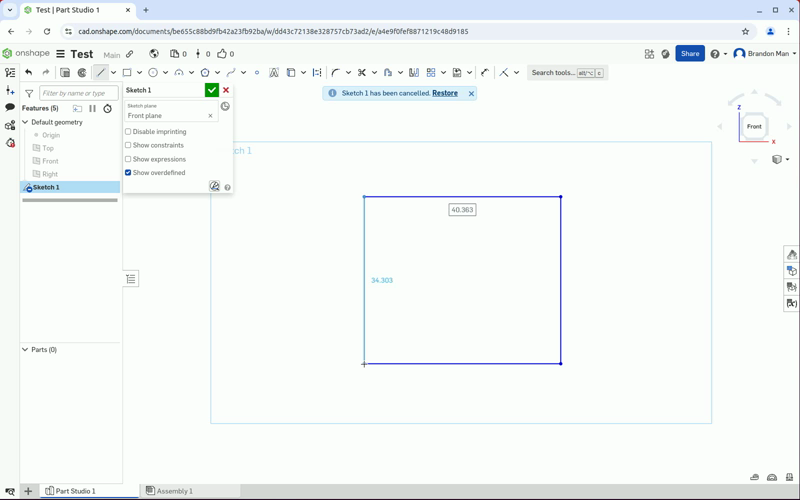
key_up(shift)
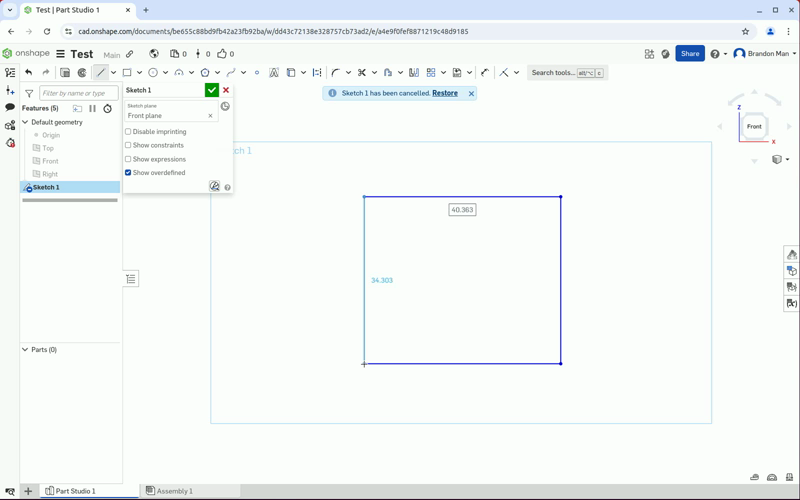
click(364, 363)
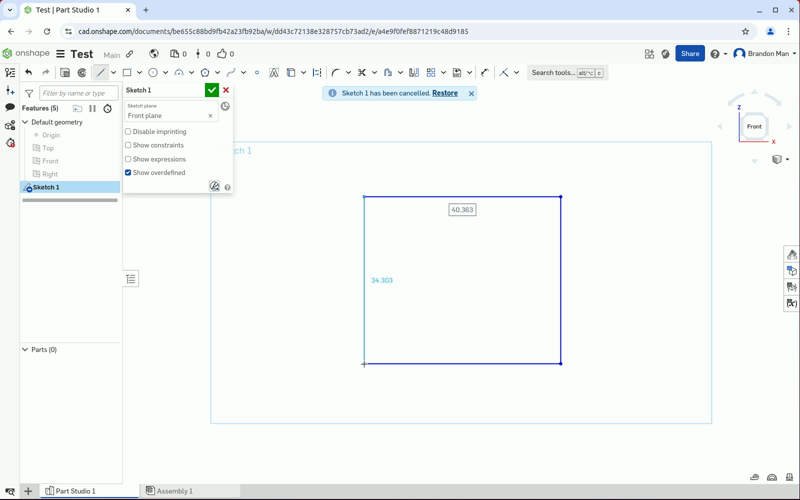
key(esc)
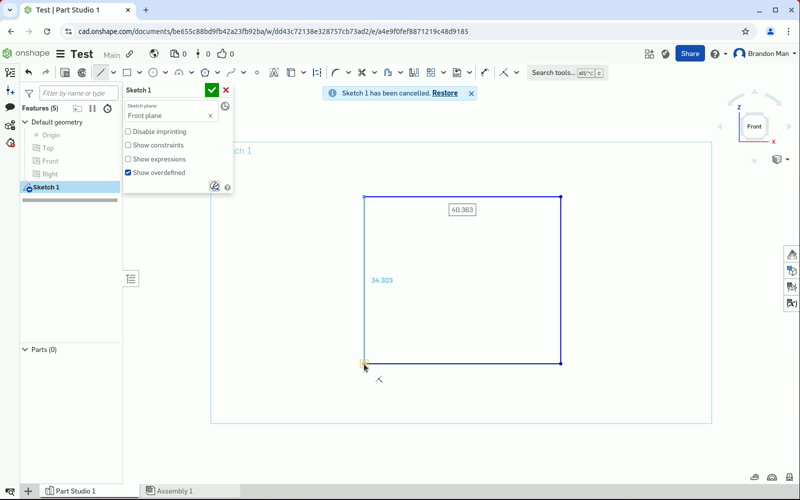
mouse_move(483, 240)
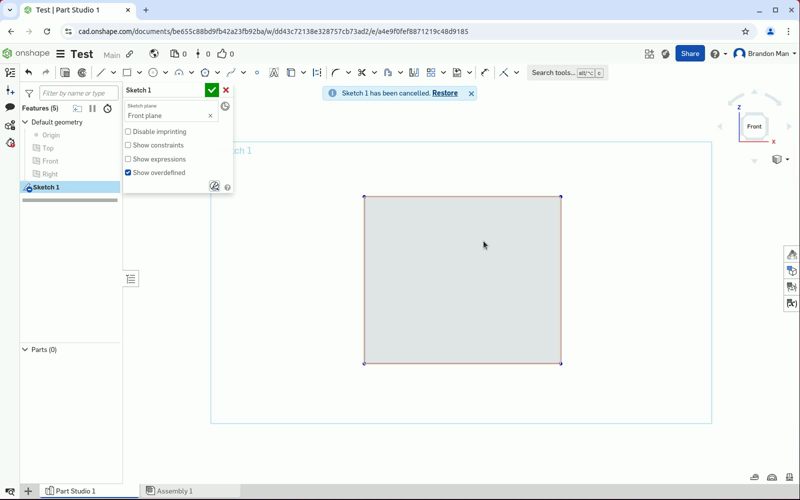
click(483, 240)
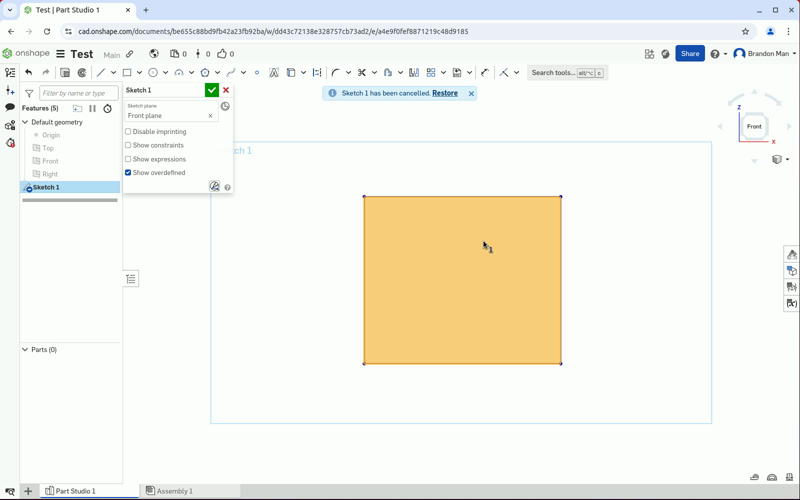
mouse_move(73, 352)
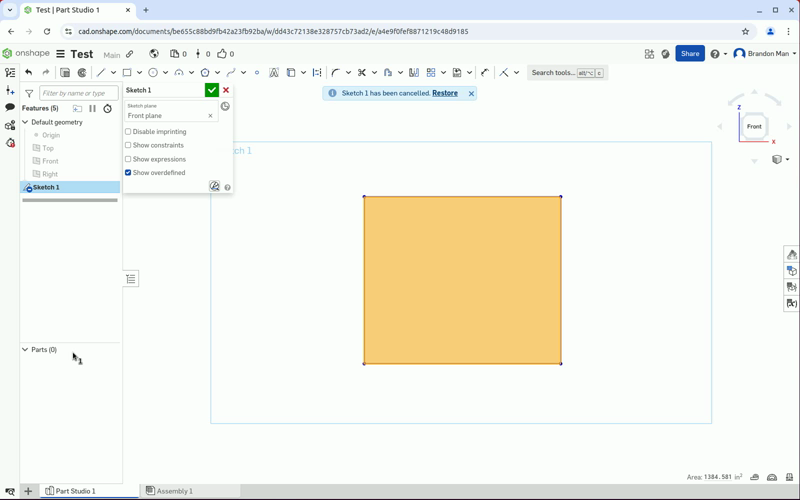
key(shift+y)
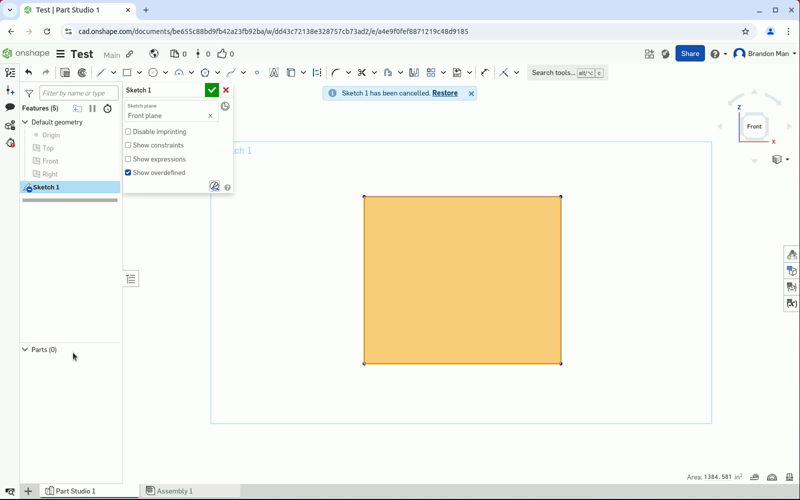
key(shift+e)
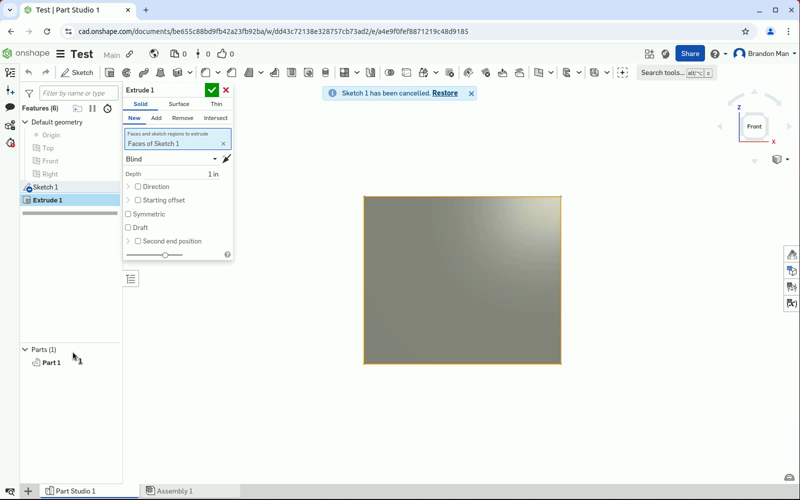
mouse_move(143, 106)
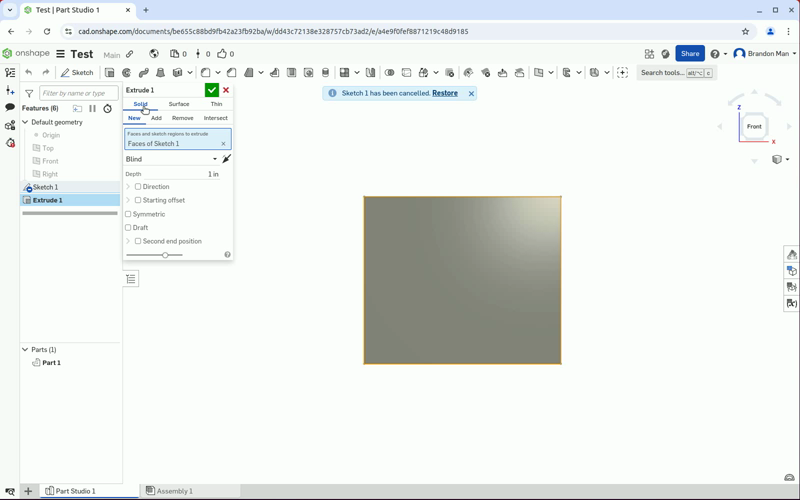
click(143, 106)
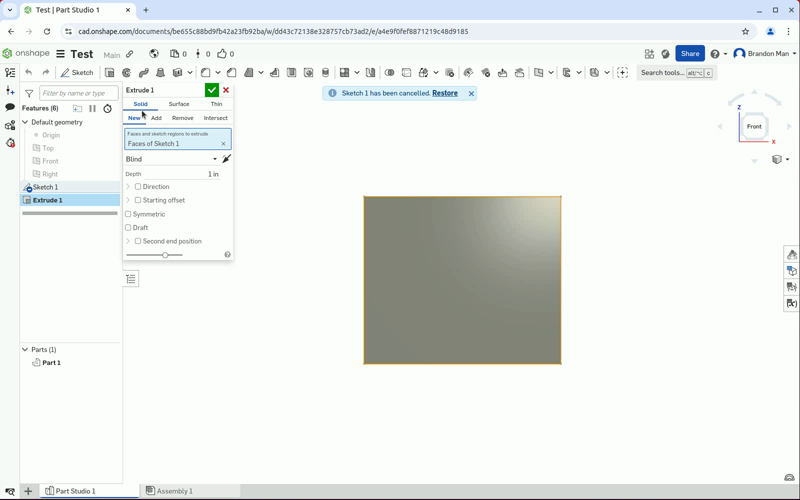
mouse_move(137, 120)
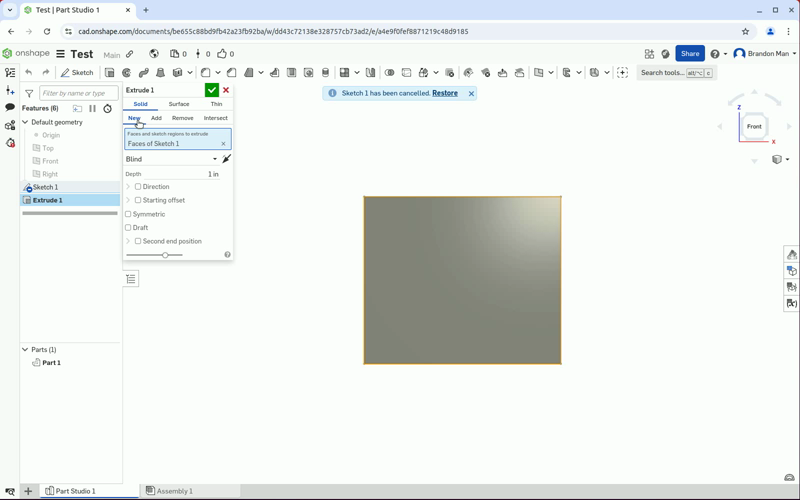
click(137, 120)
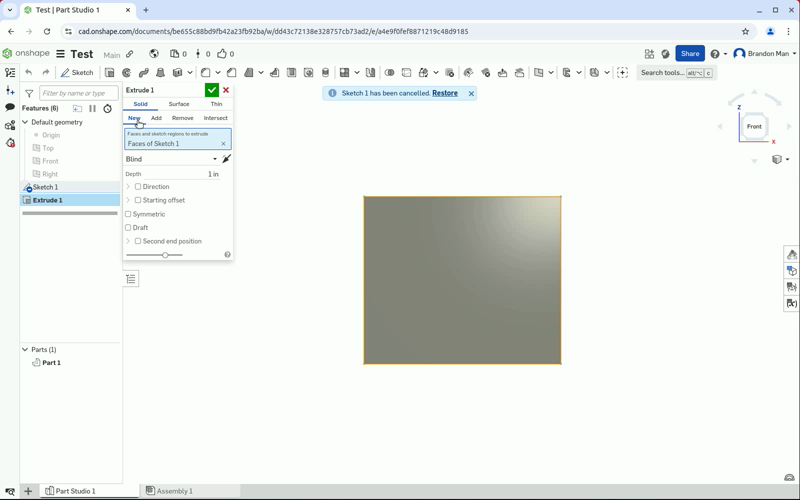
key(tab, 4)
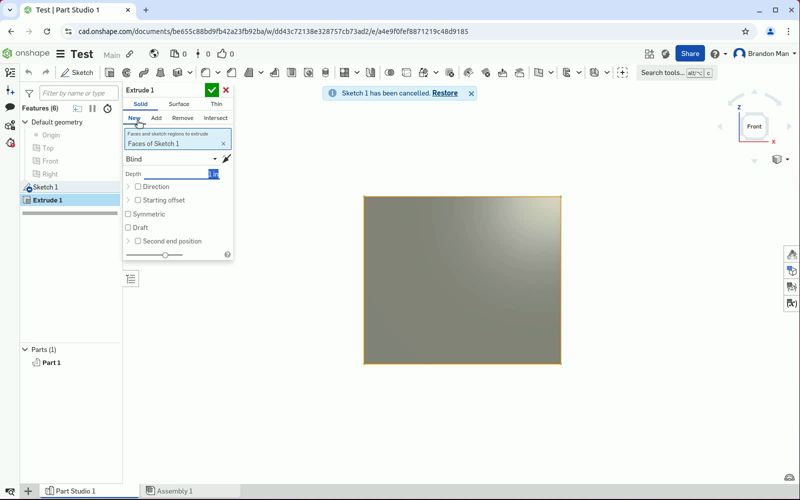
text(11.554)
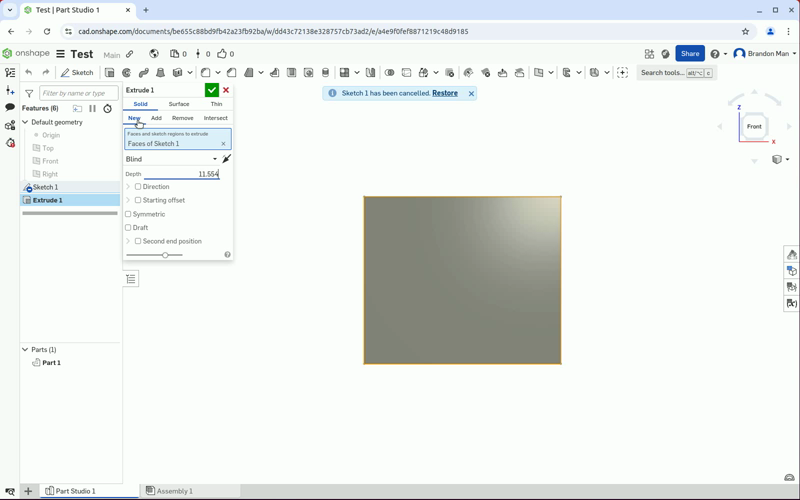
key(enter)
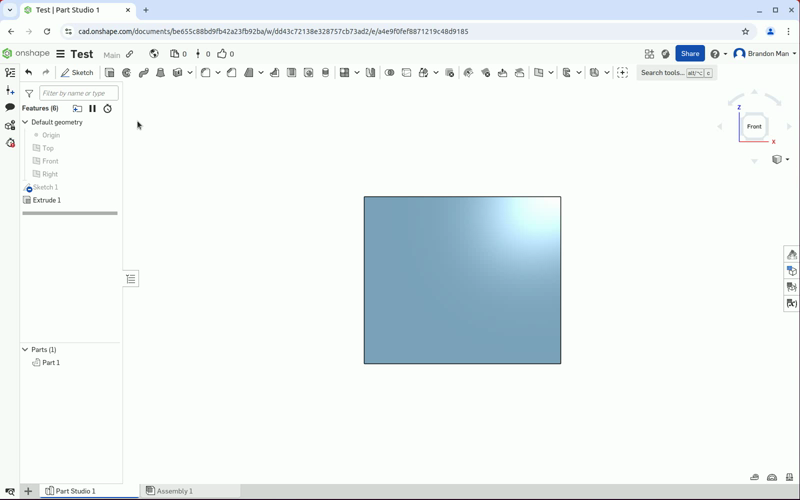
key(shift+h)
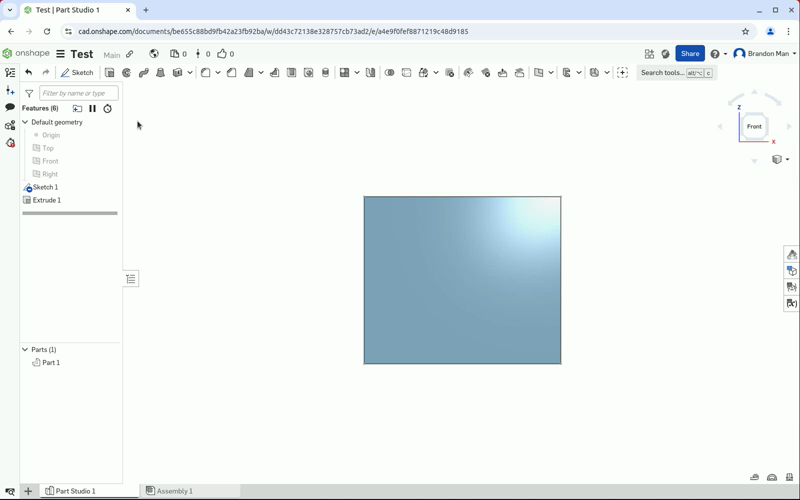
key(shift+h)
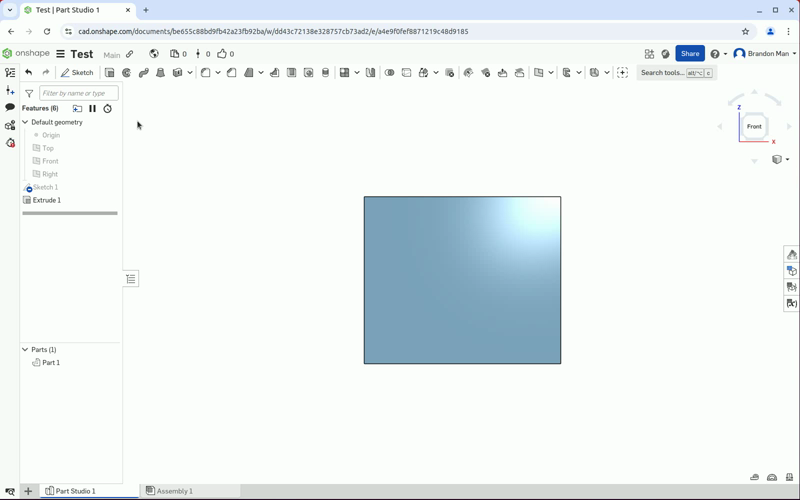
mouse_move(73, 189)
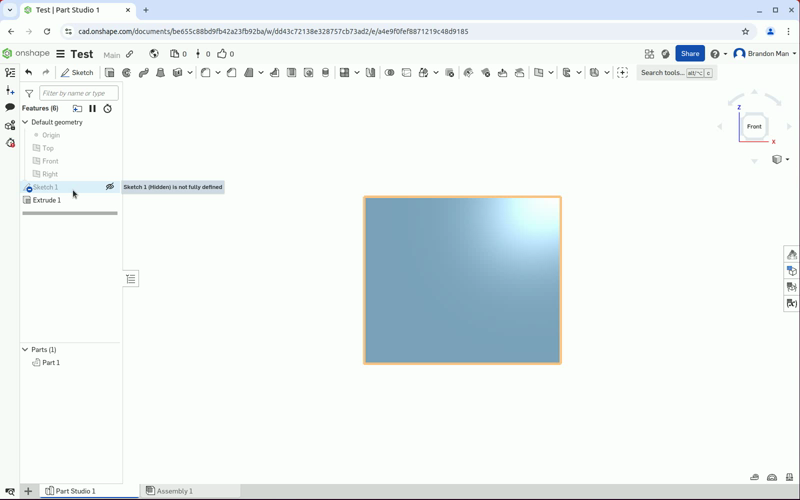
click(73, 189)
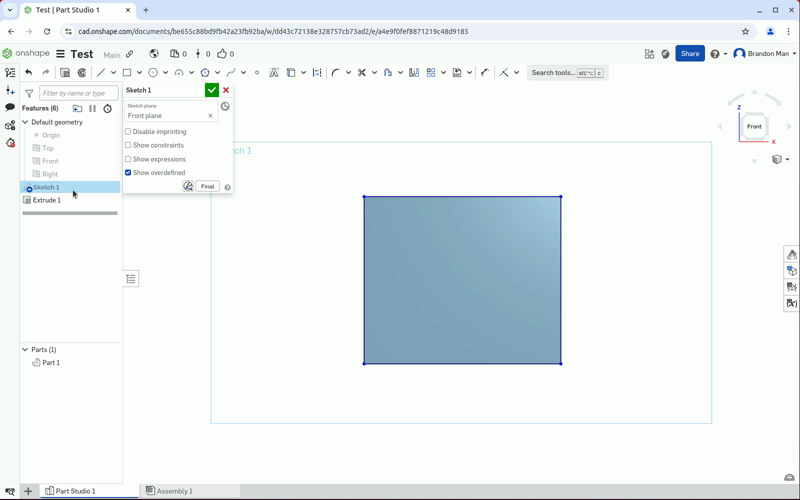
mouse_move(229, 92)
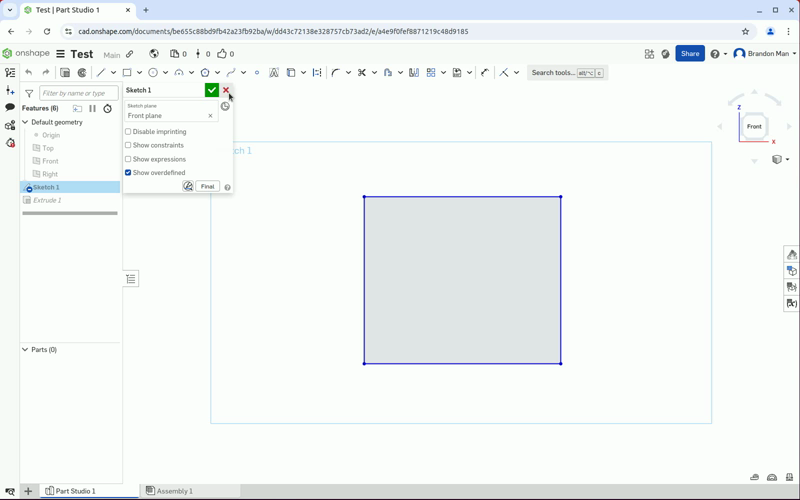
click(229, 92)
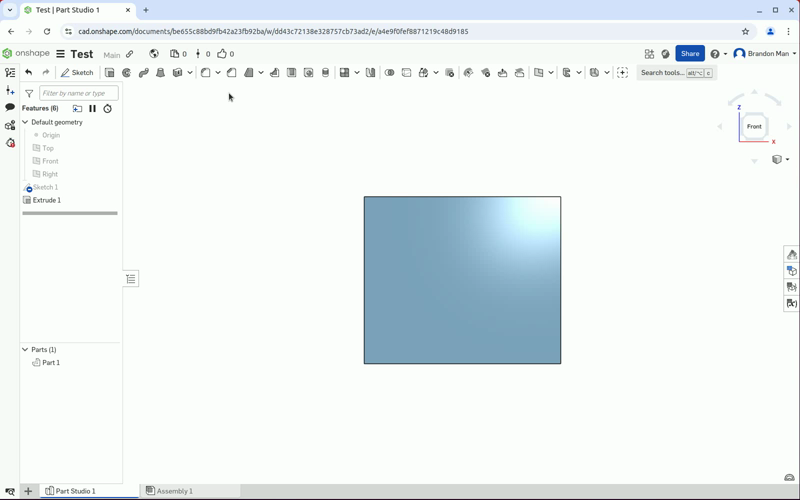
mouse_move(541, 75)
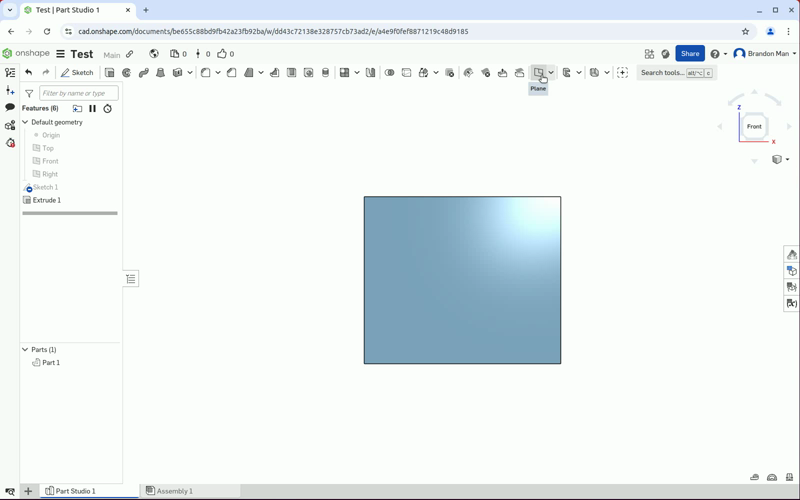
click(541, 75)
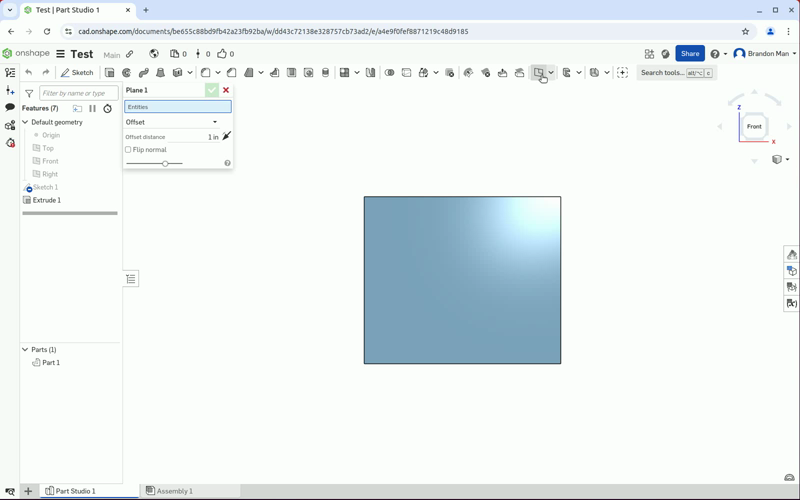
mouse_move(73, 163)
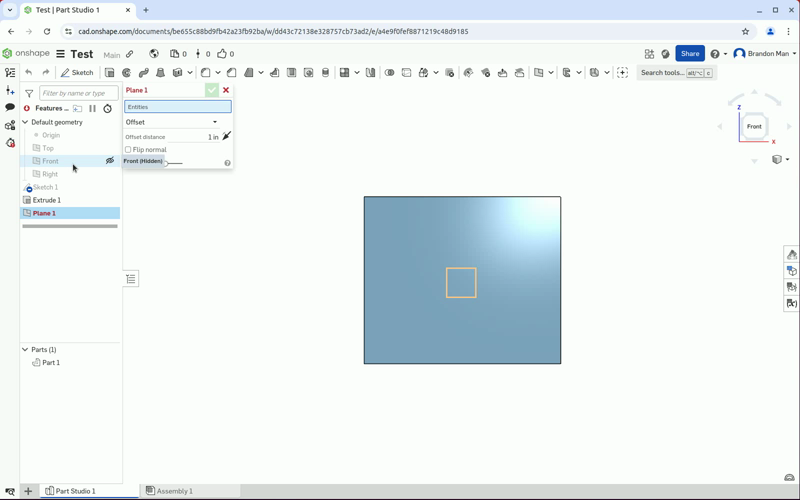
click(73, 163)
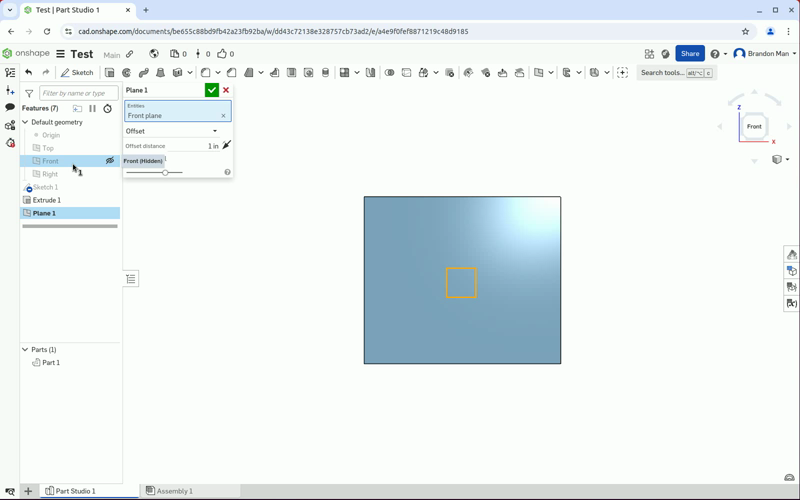
key(tab, 2)
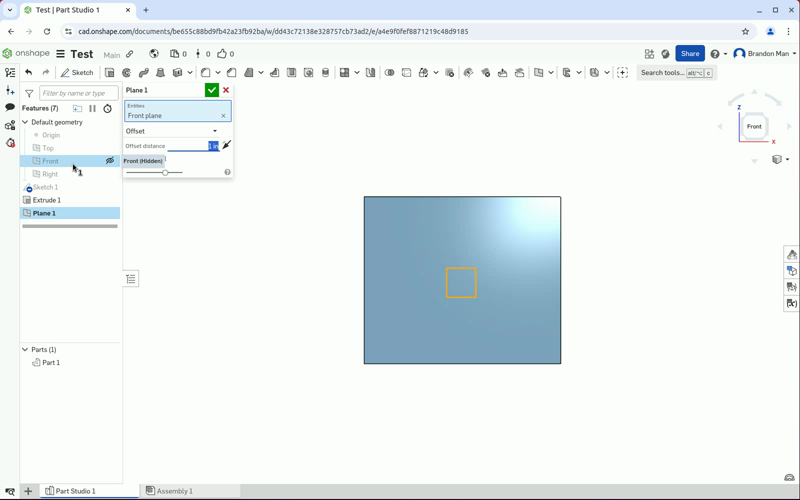
text(11.554)
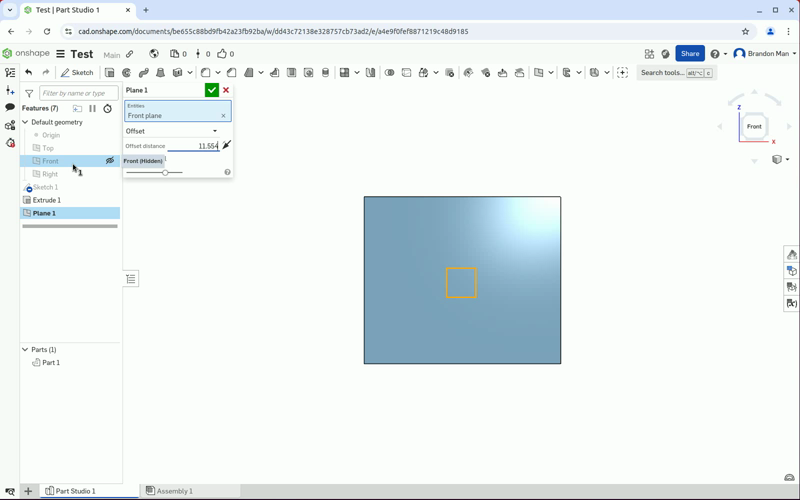
key(enter, 2)
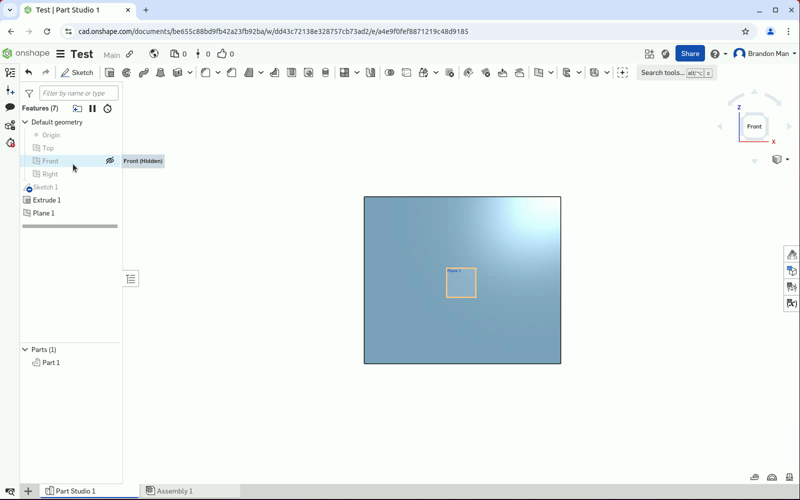
key(shift+s)
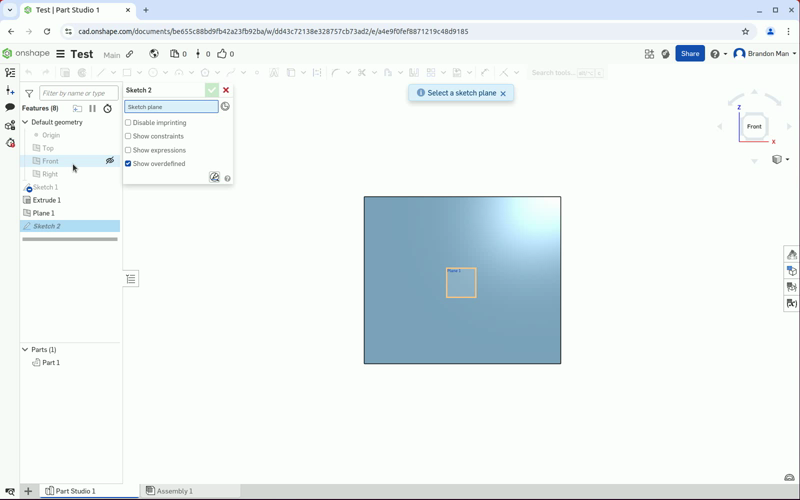
mouse_move(73, 215)
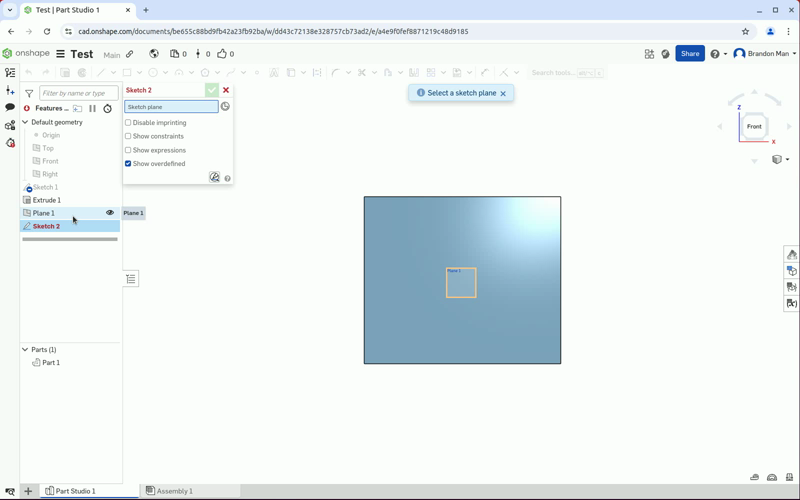
click(73, 215)
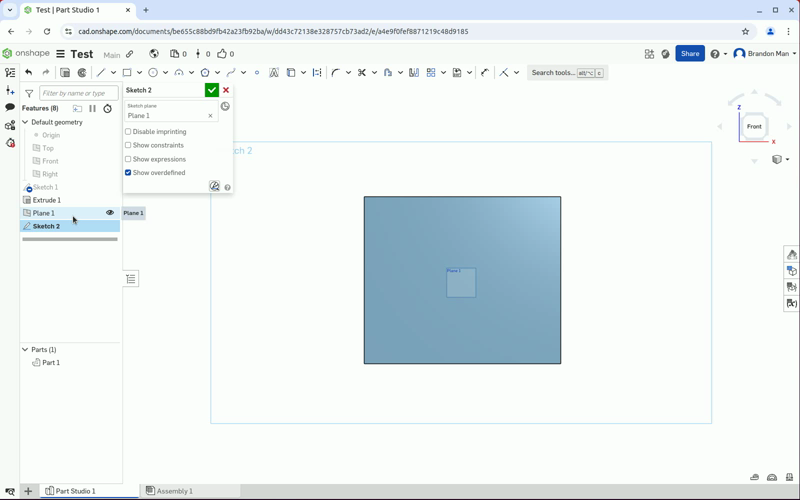
mouse_move(73, 352)
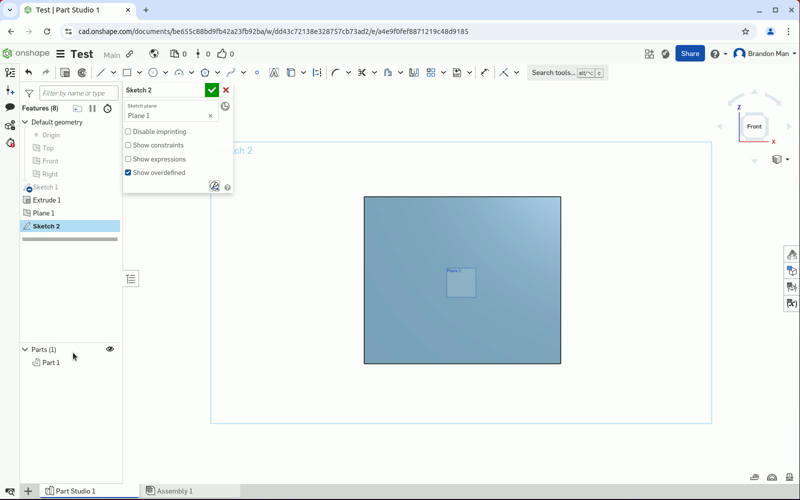
key(y)
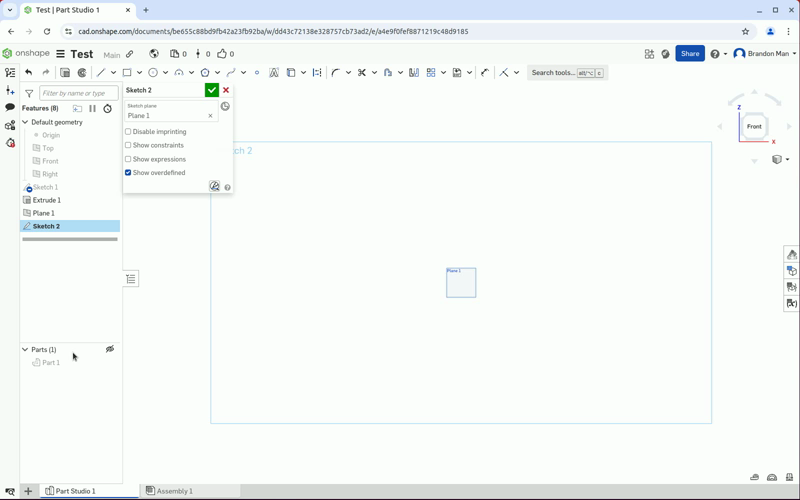
key(l)
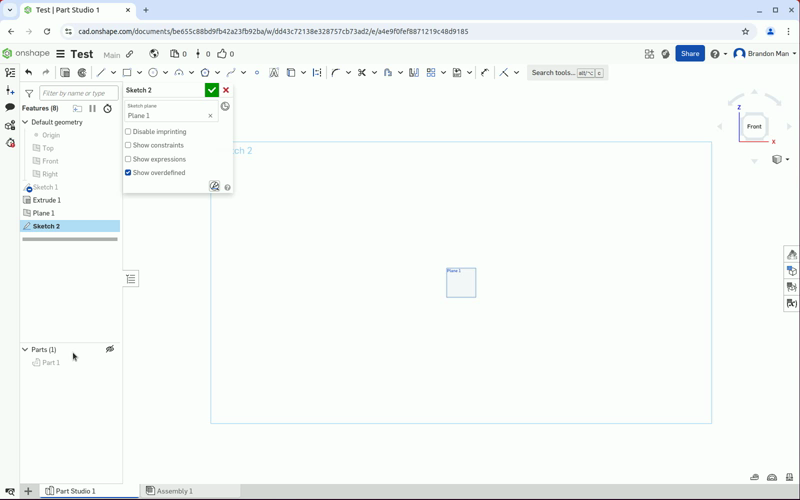
key_down(shift)
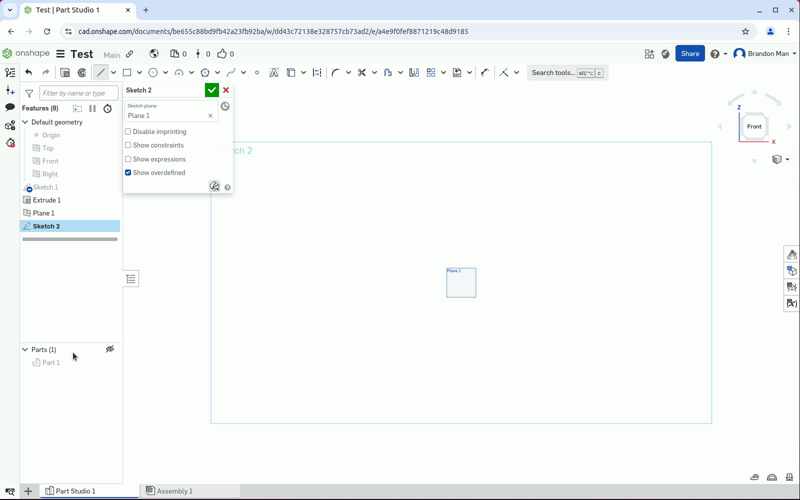
mouse_move(364, 279)
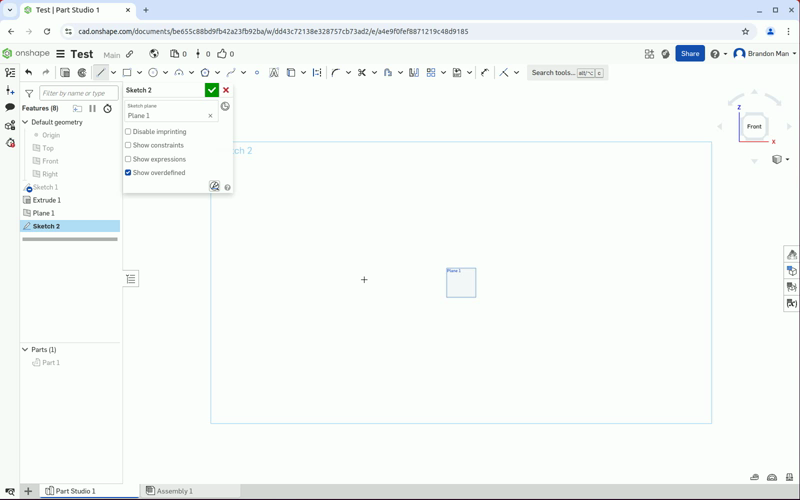
click(364, 279)
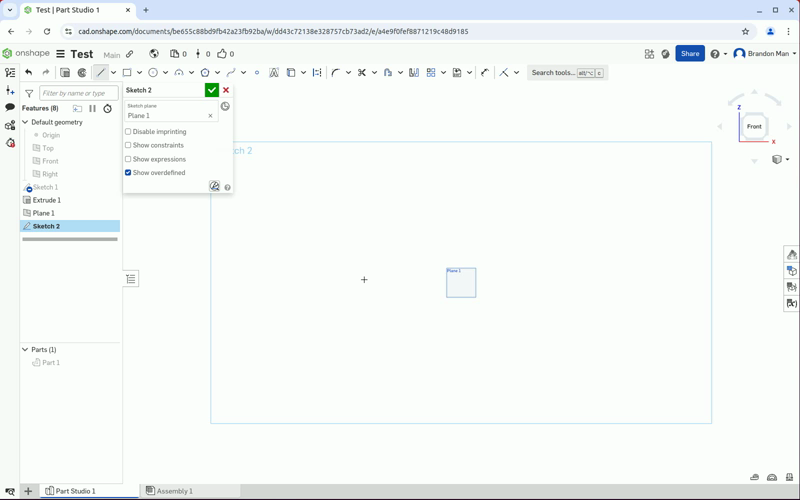
key_up(shift)
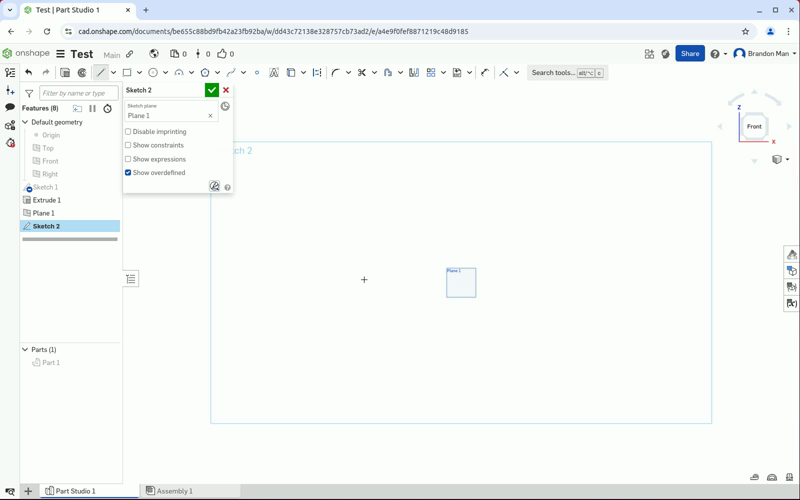
key_down(shift)
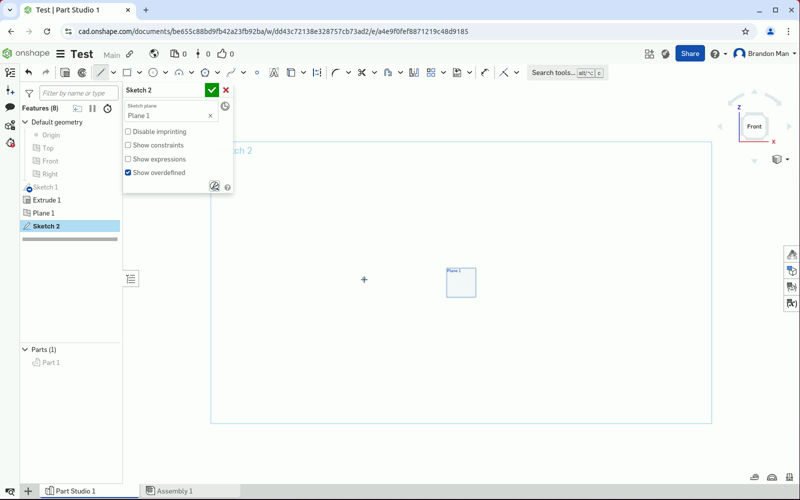
mouse_move(394, 279)
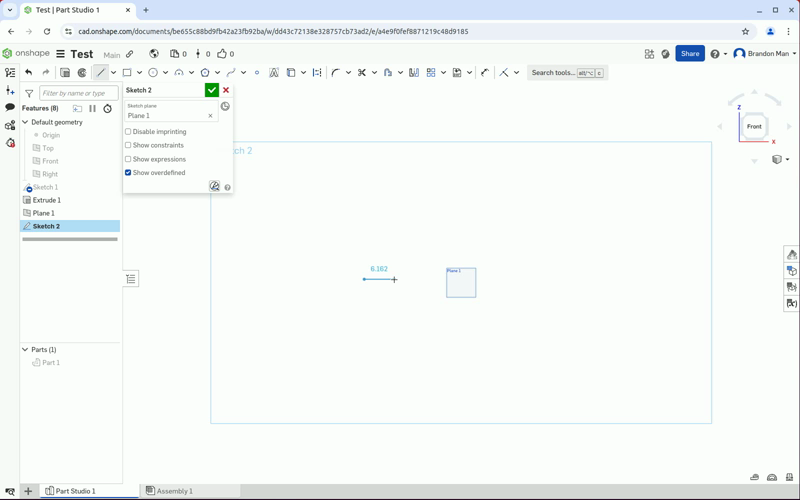
mouse_move(420, 279)
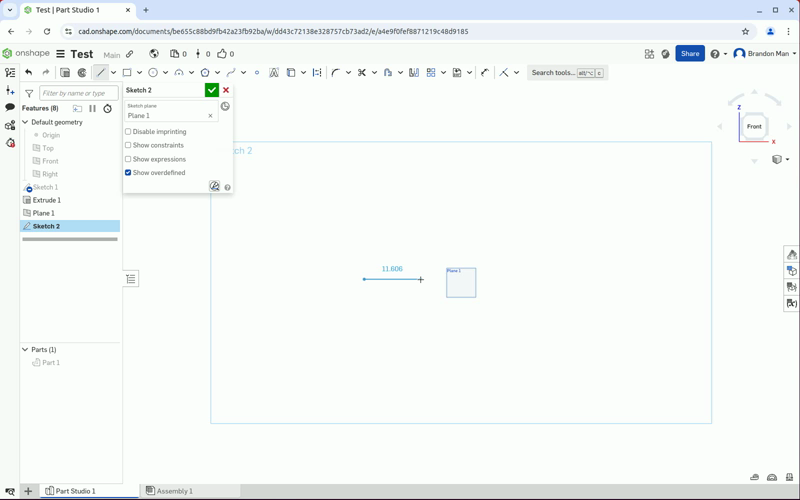
click(420, 279)
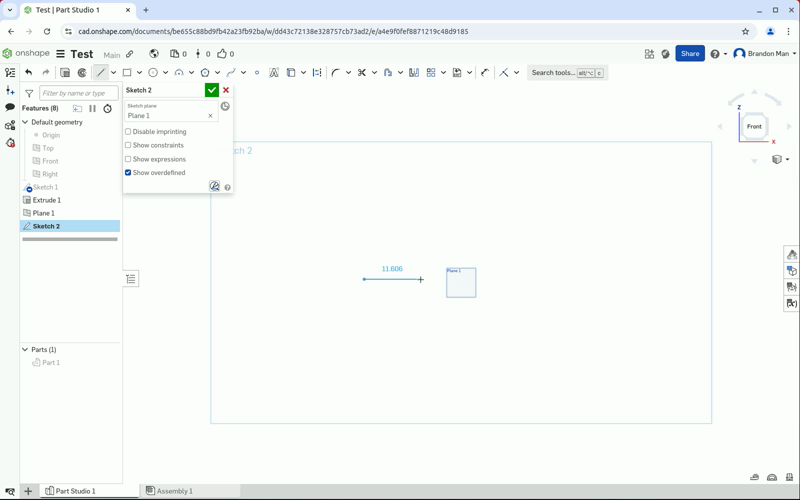
key_up(shift)
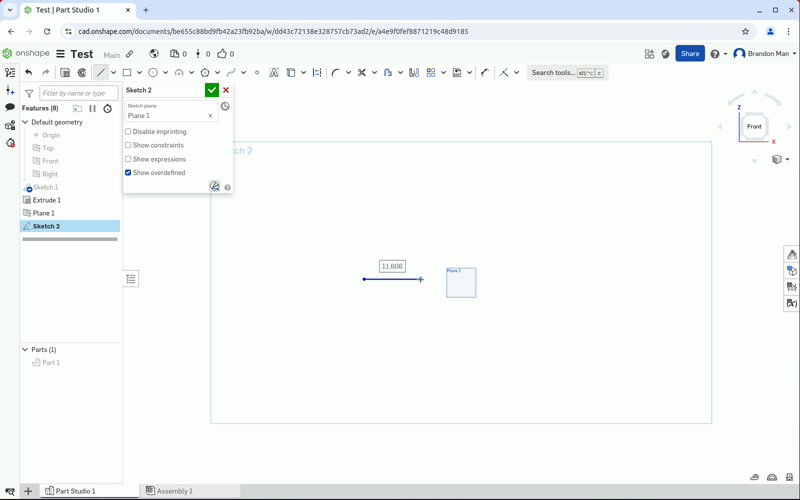
key_down(shift)
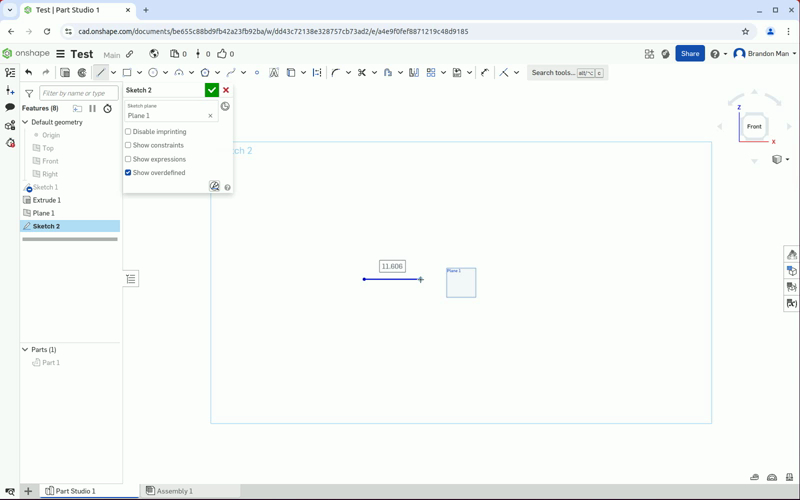
mouse_move(420, 194)
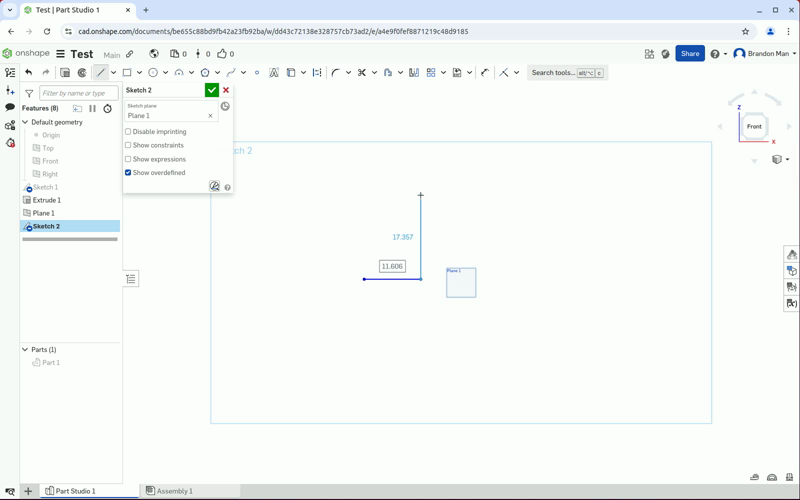
click(420, 194)
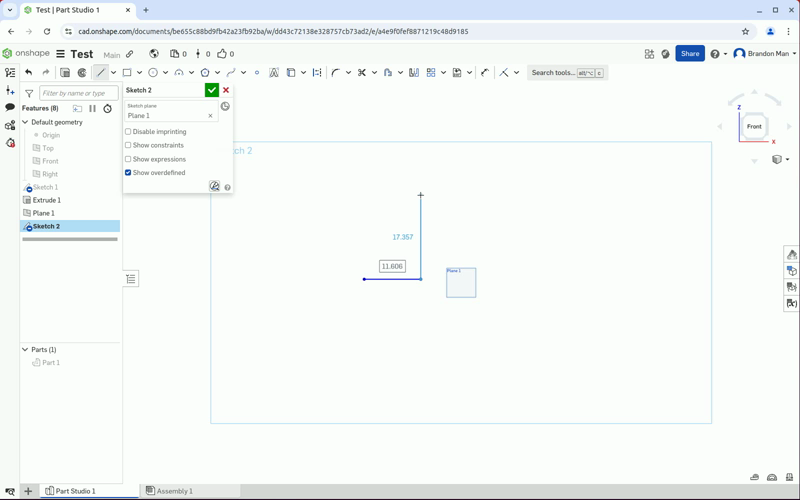
key_up(shift)
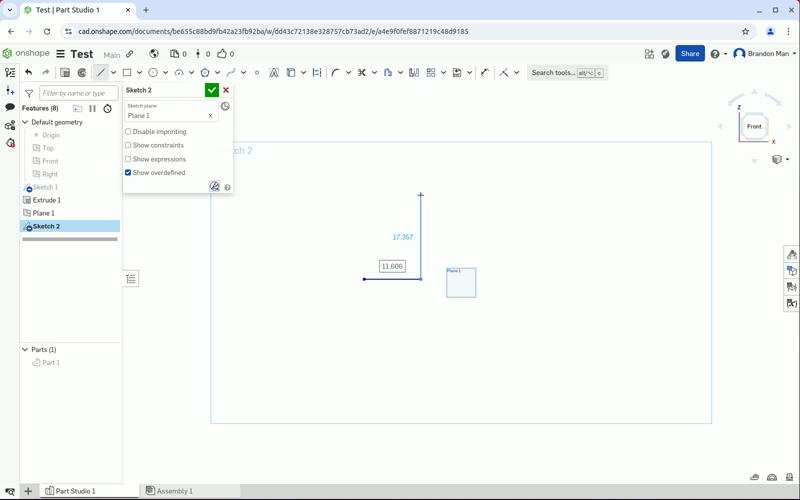
key_down(shift)
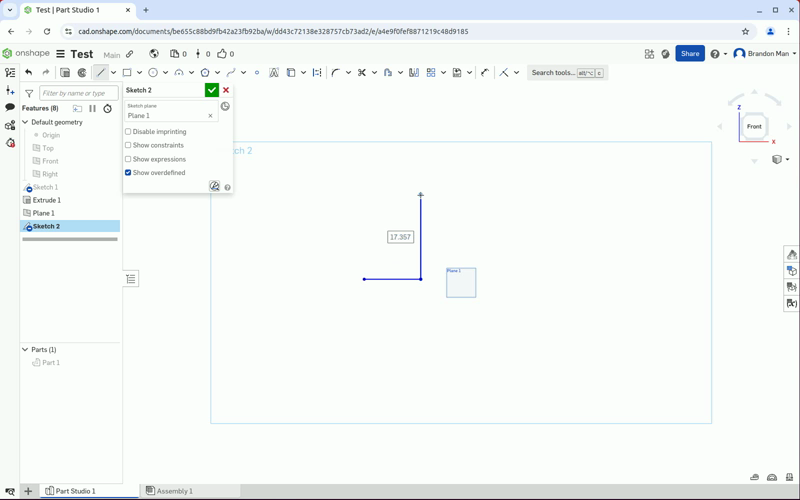
mouse_move(450, 194)
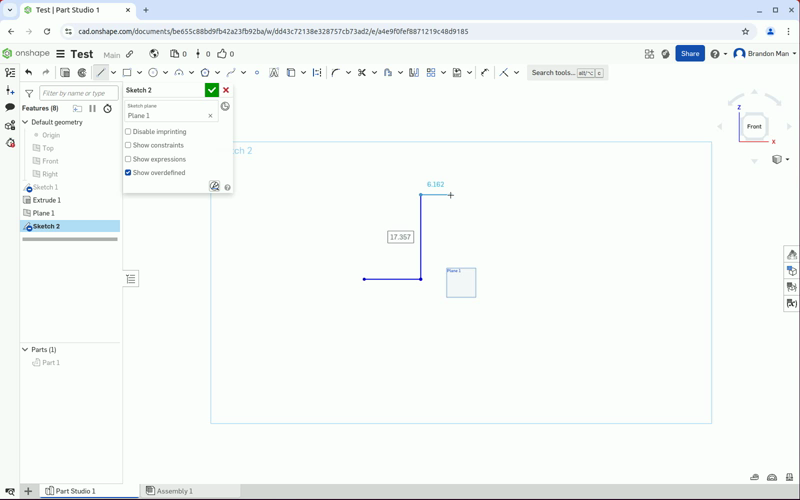
mouse_move(364, 194)
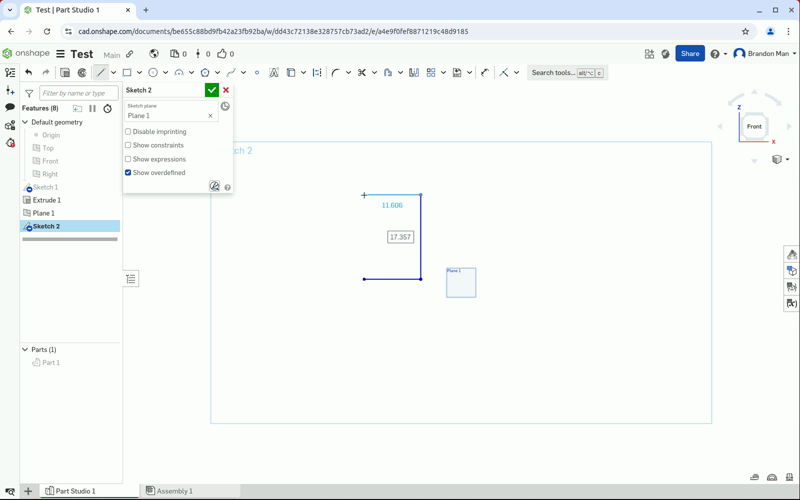
click(364, 194)
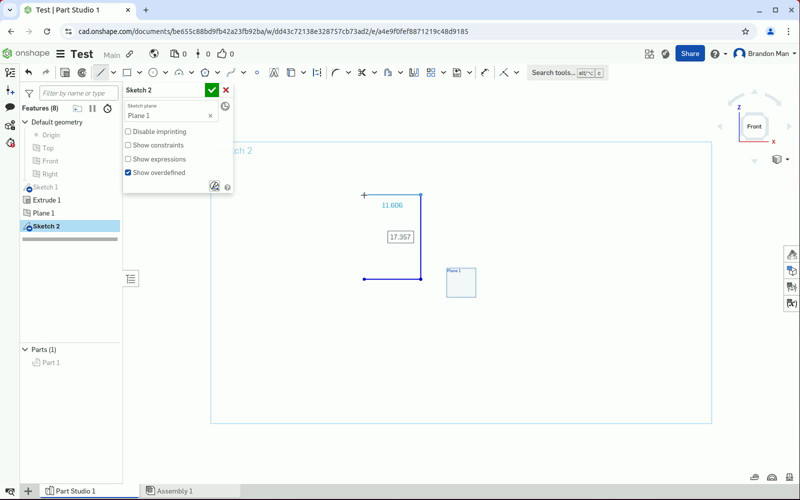
key_up(shift)
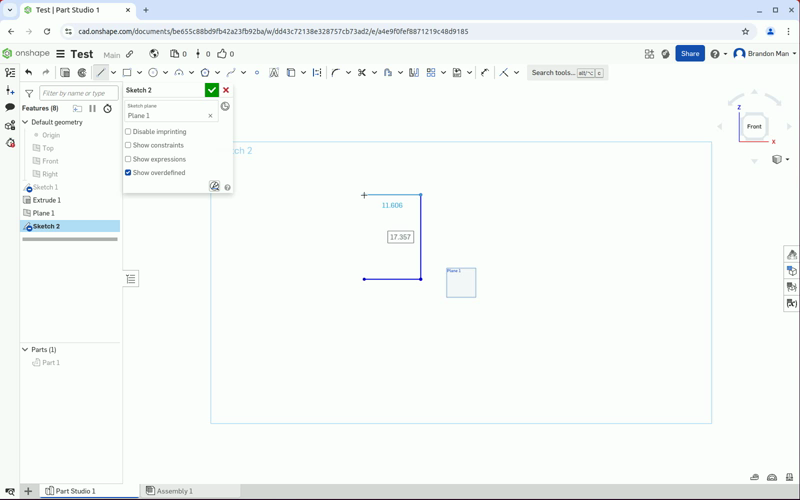
key_down(shift)
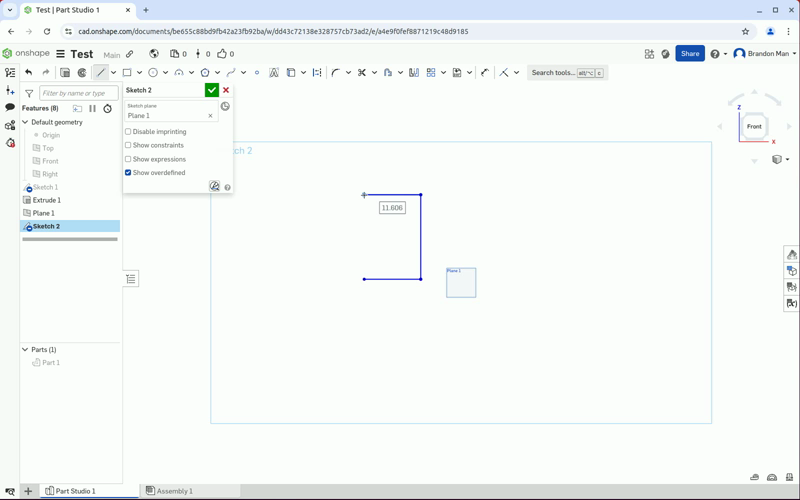
mouse_move(364, 279)
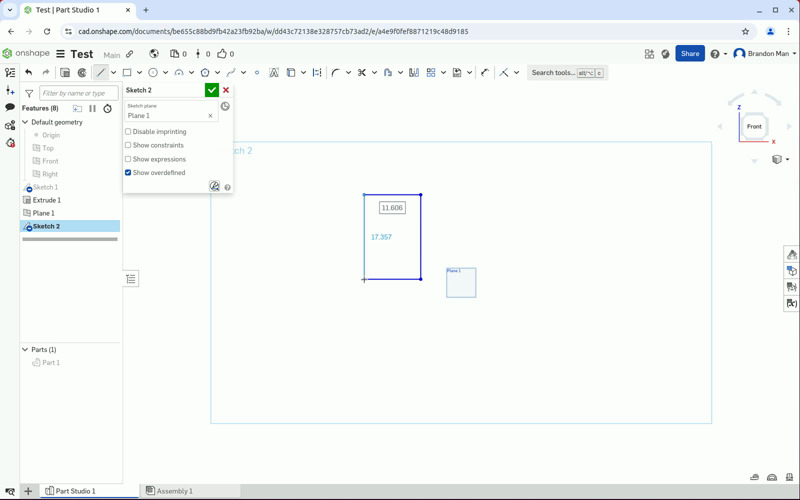
key_up(shift)
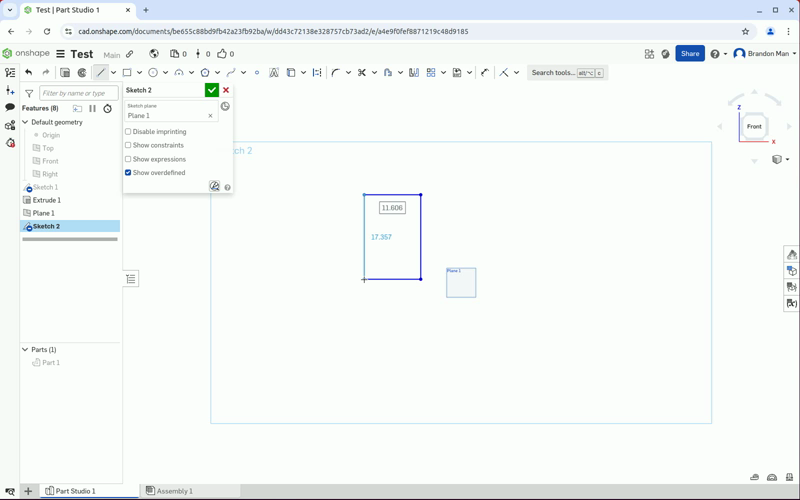
click(364, 279)
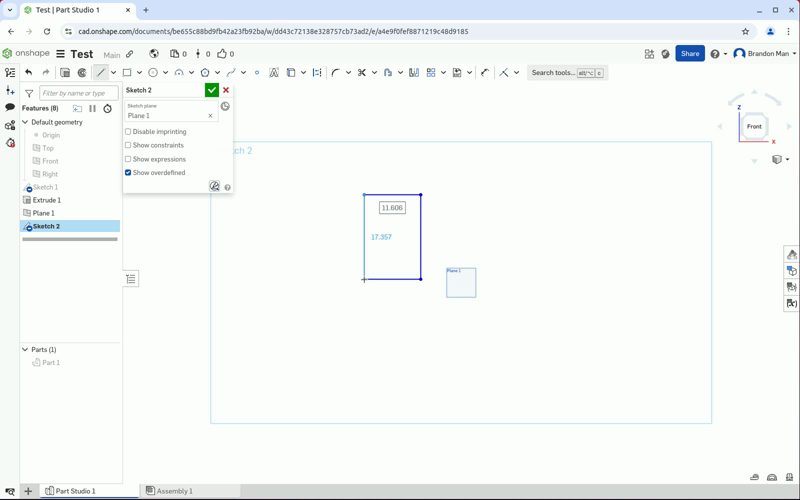
key(esc)
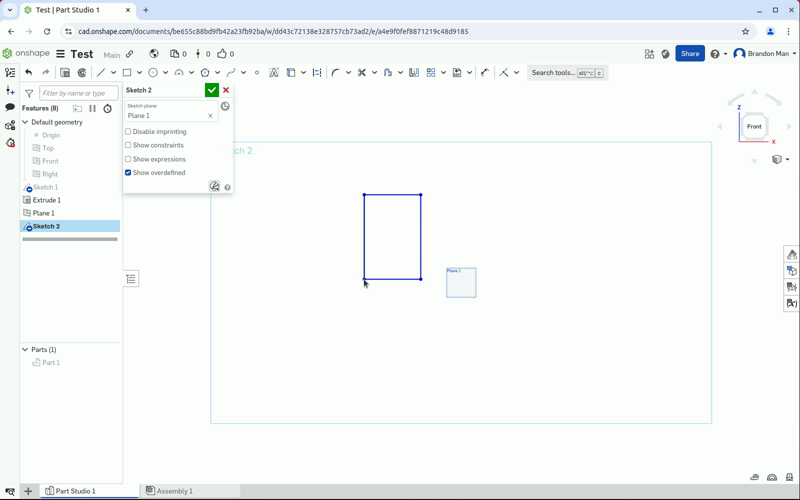
mouse_move(417, 228)
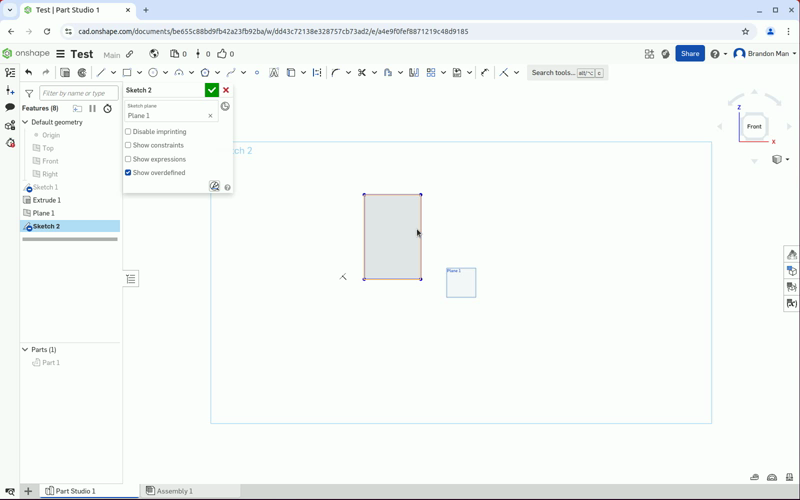
click(417, 228)
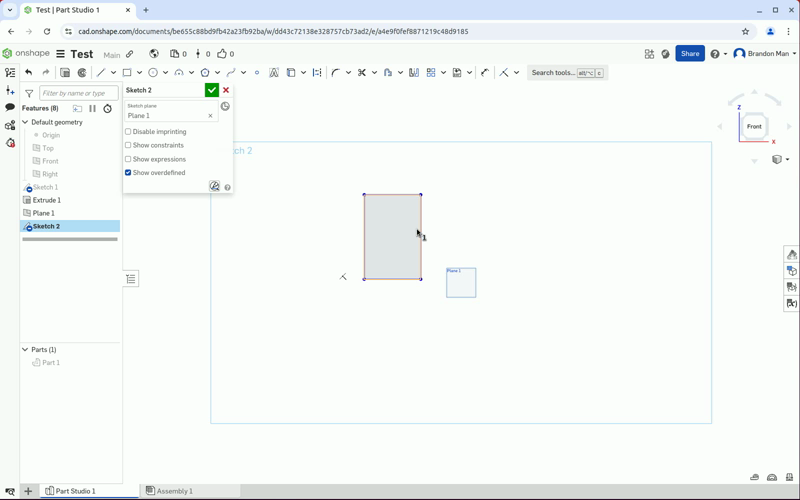
mouse_move(73, 352)
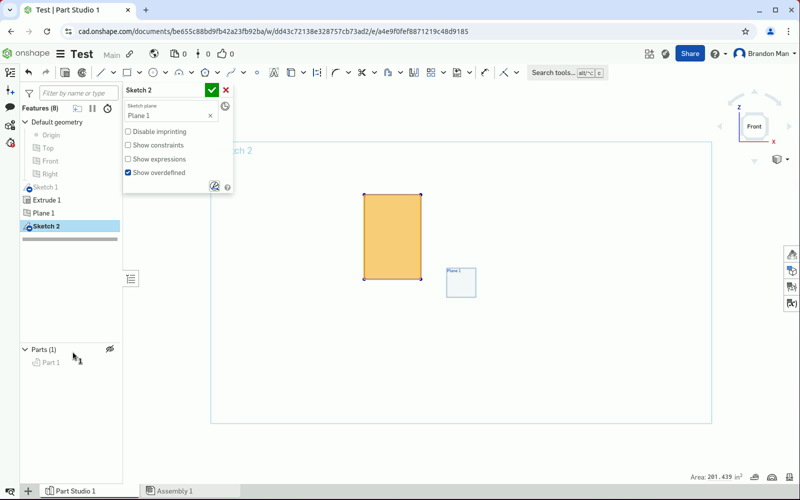
key(shift+y)
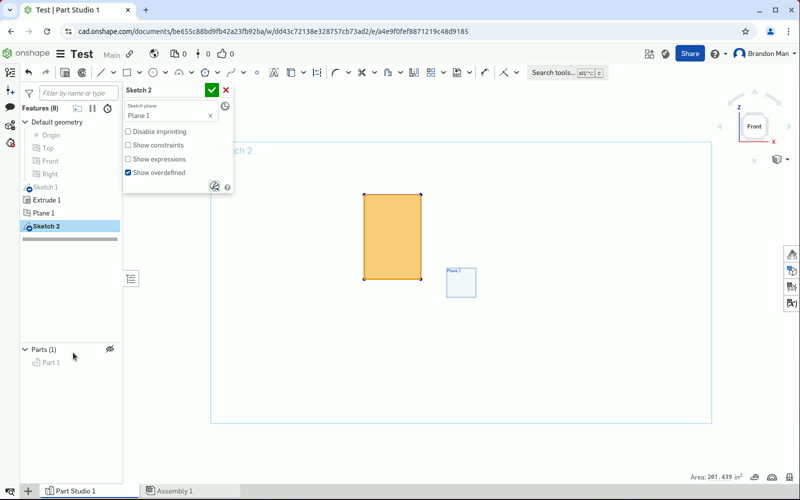
key(shift+e)
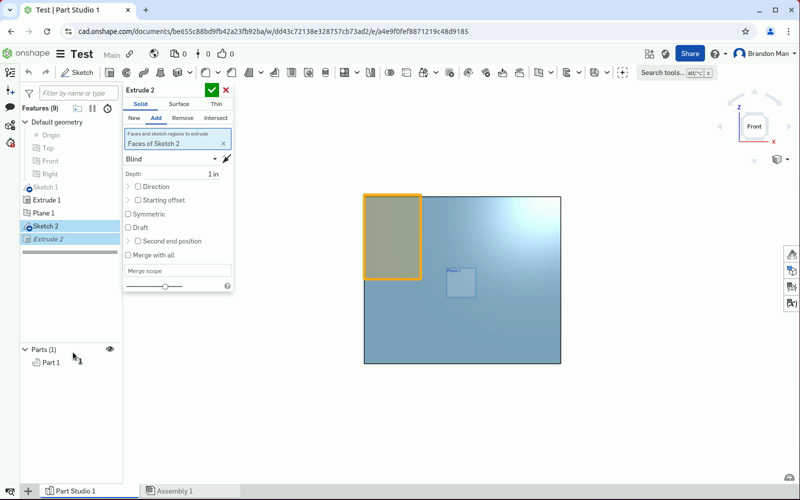
mouse_move(143, 106)
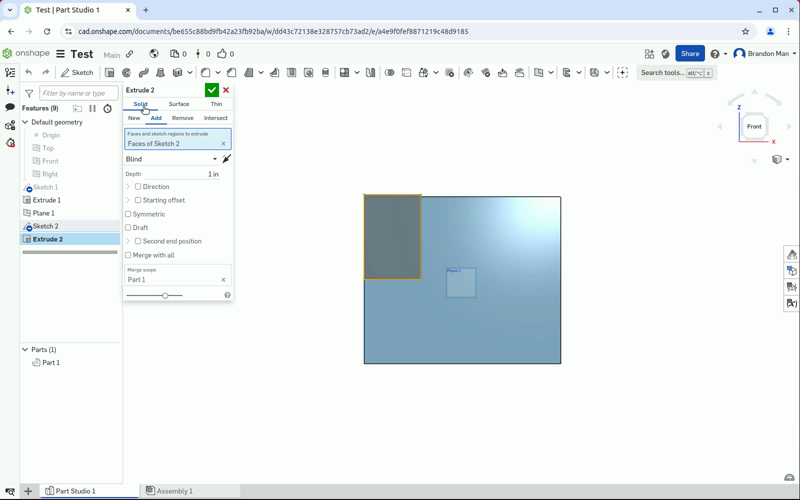
click(143, 106)
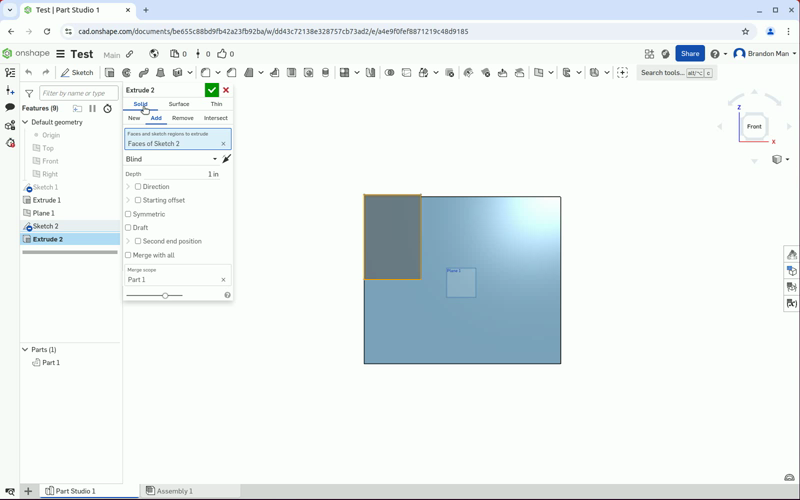
mouse_move(137, 120)
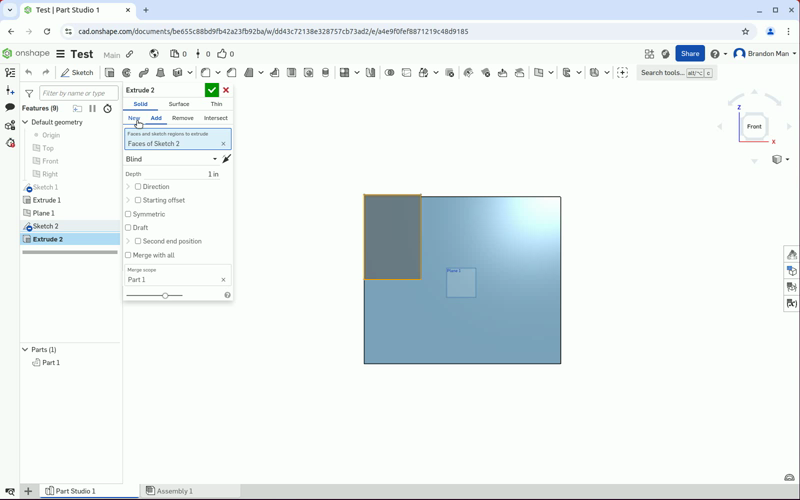
click(137, 120)
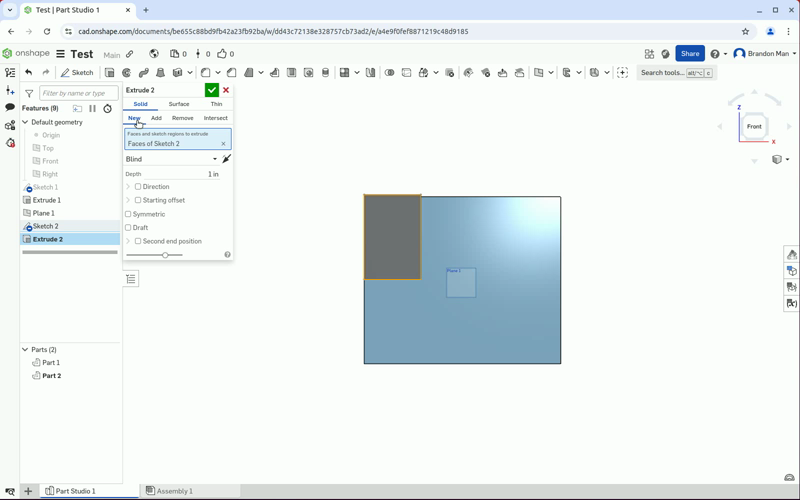
key(tab, 4)
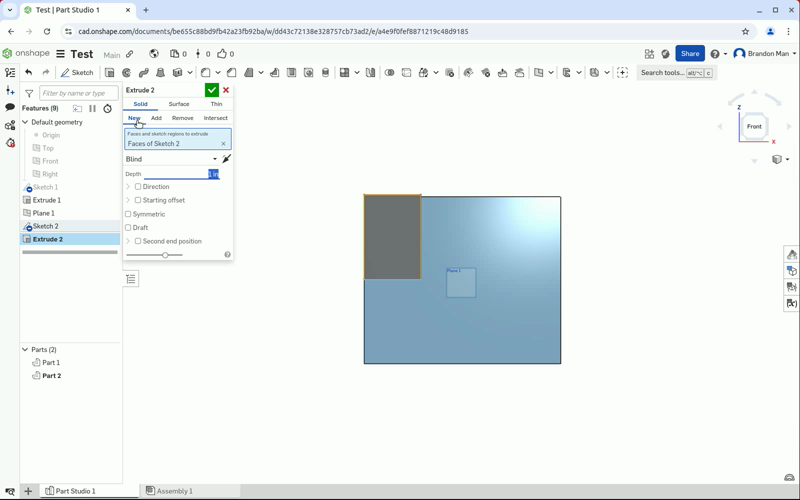
text(11.554)
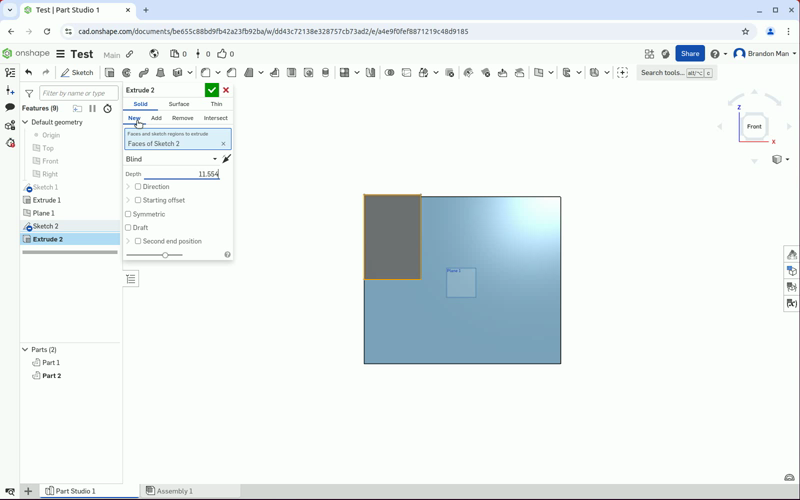
key(enter)
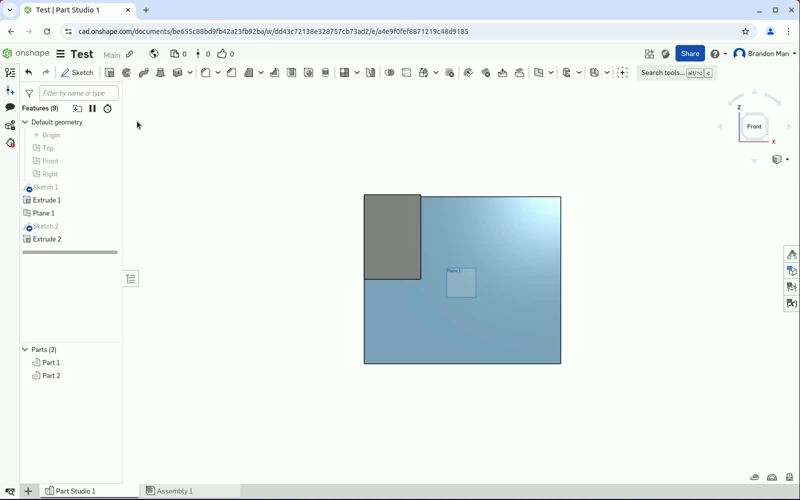
key(shift+h)
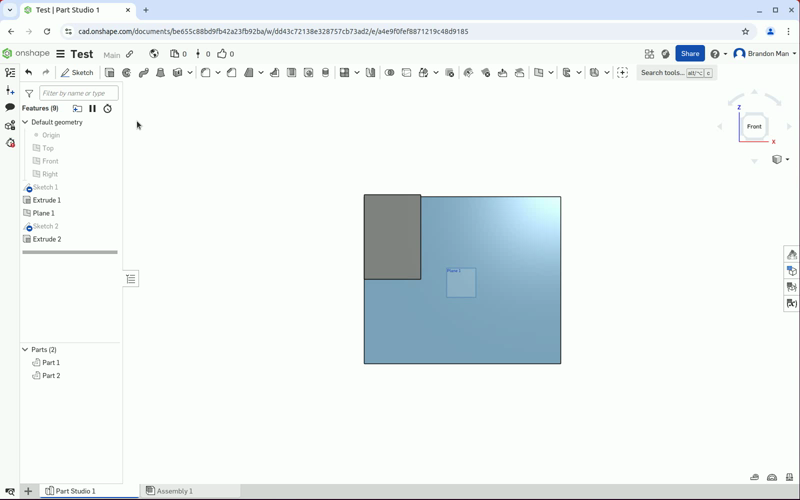
key(shift+h)
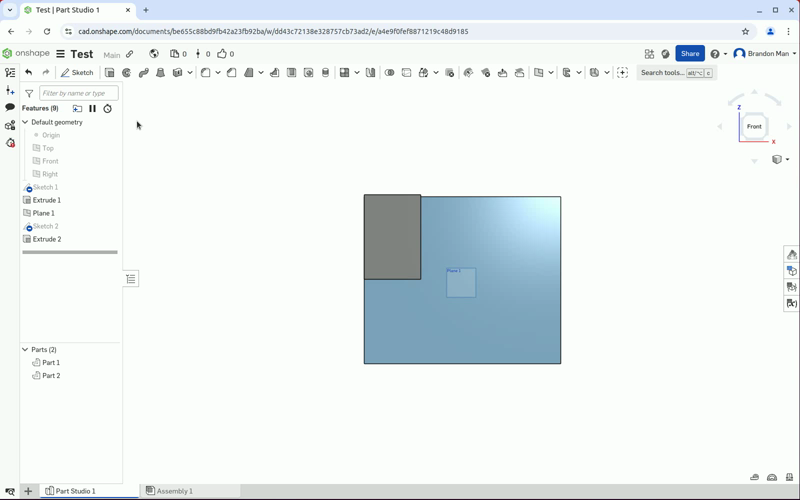
mouse_move(73, 189)
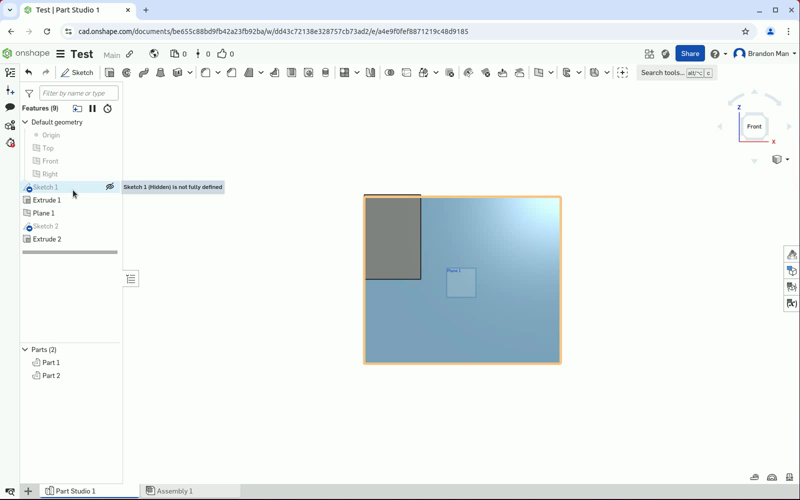
click(73, 189)
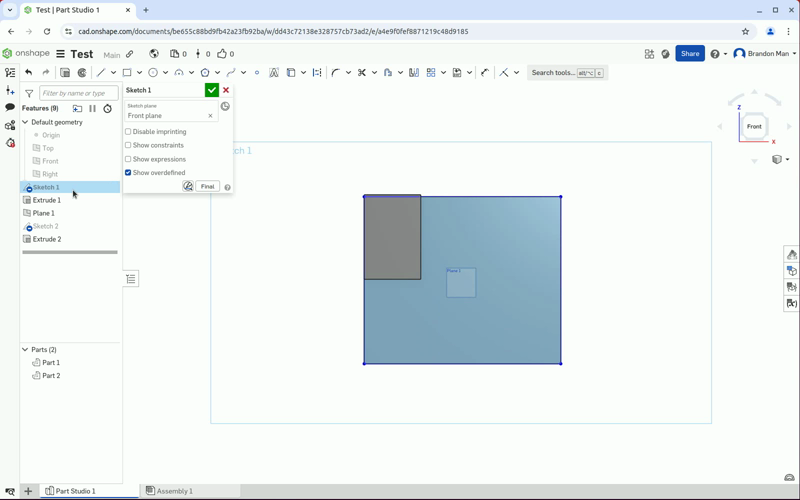
mouse_move(229, 92)
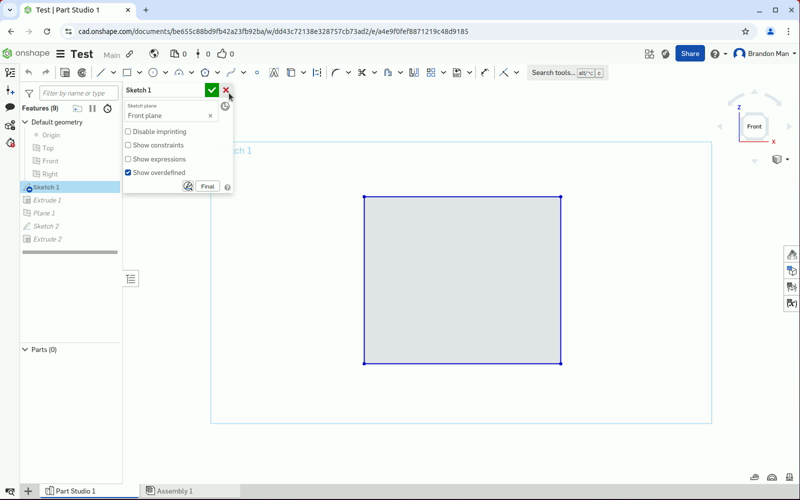
click(229, 92)
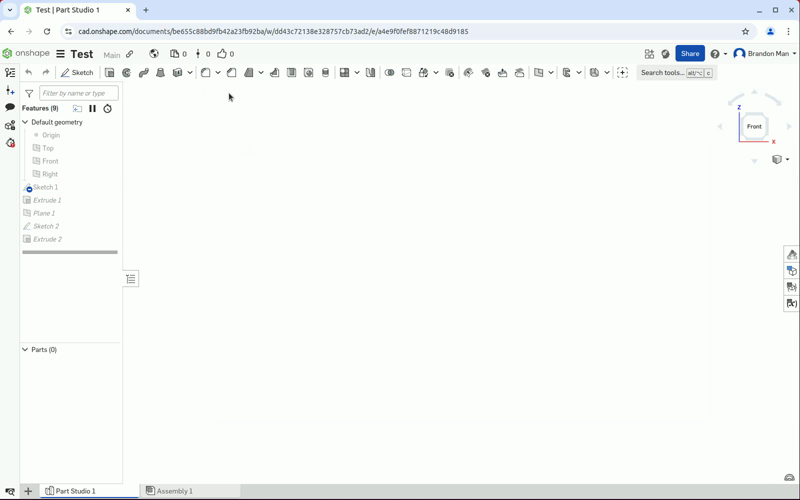
key(shift+s)
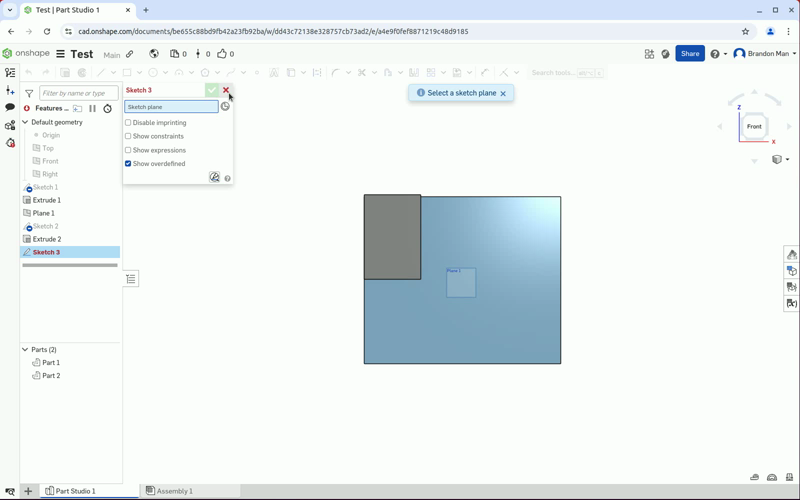
mouse_move(73, 215)
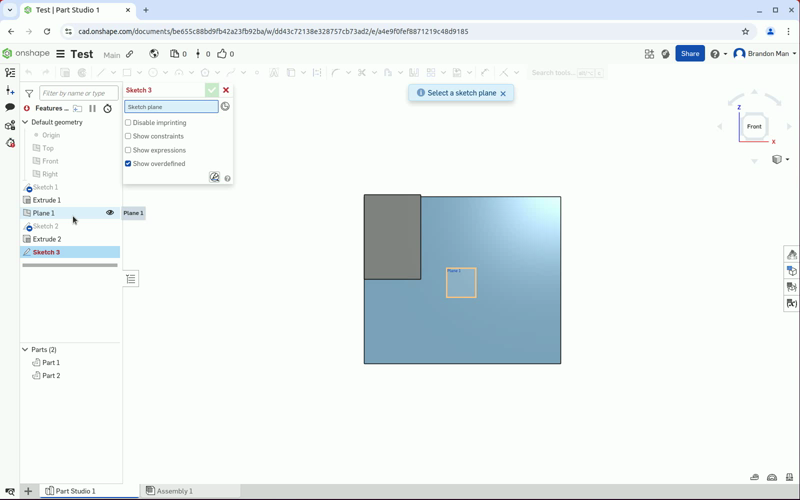
click(73, 215)
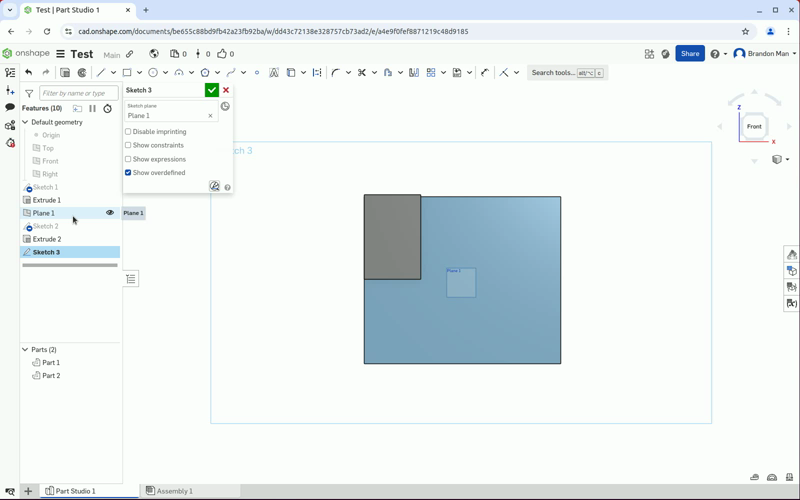
mouse_move(73, 352)
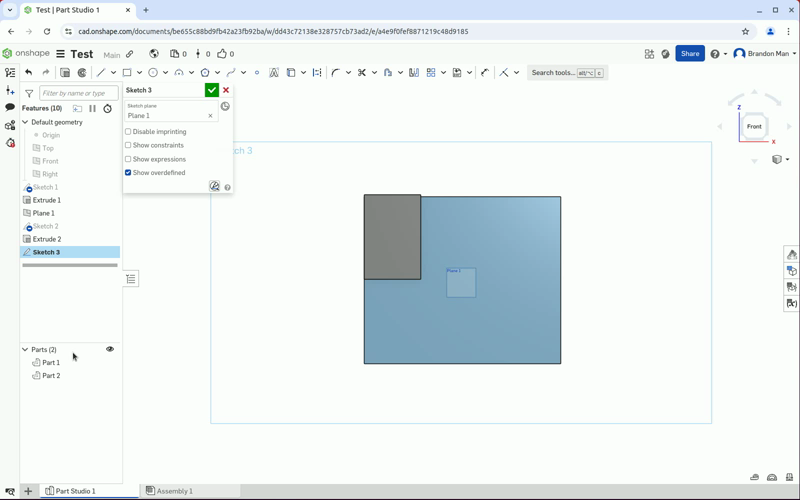
key(y)
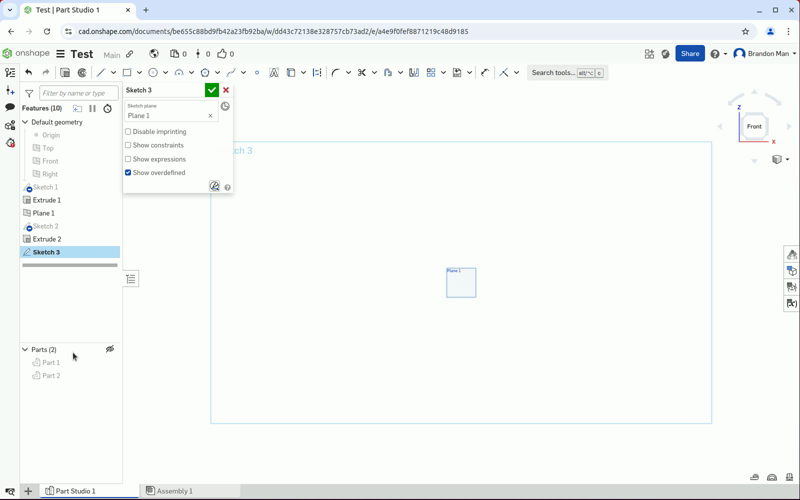
key(l)
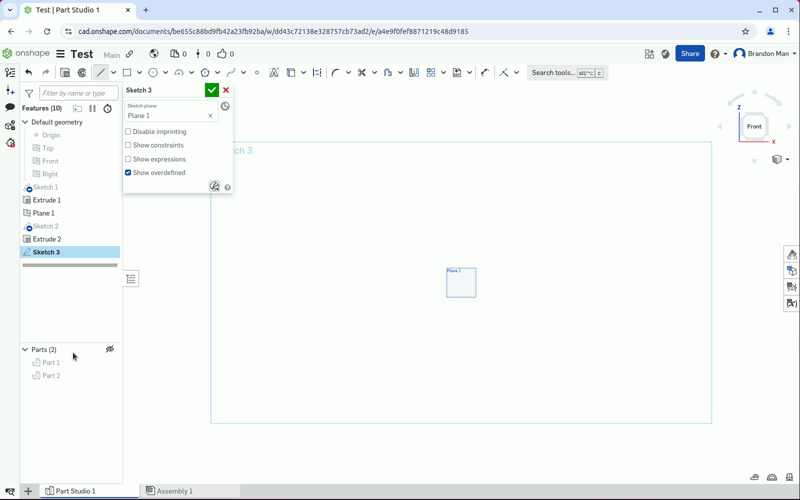
key_down(shift)
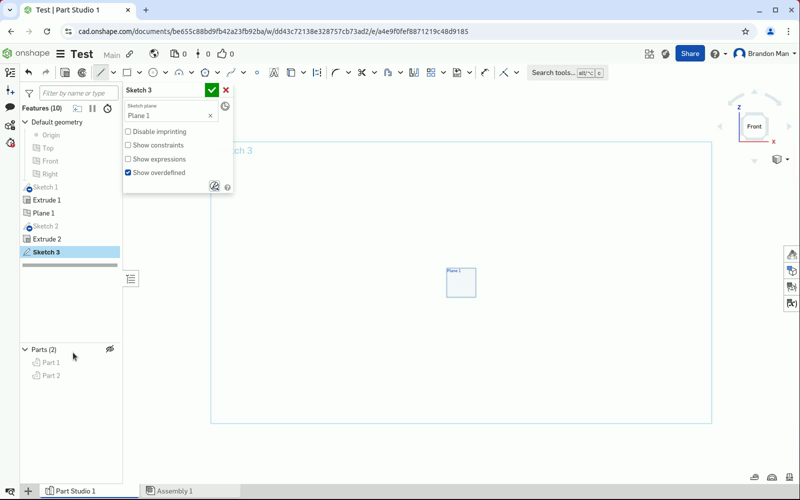
mouse_move(505, 279)
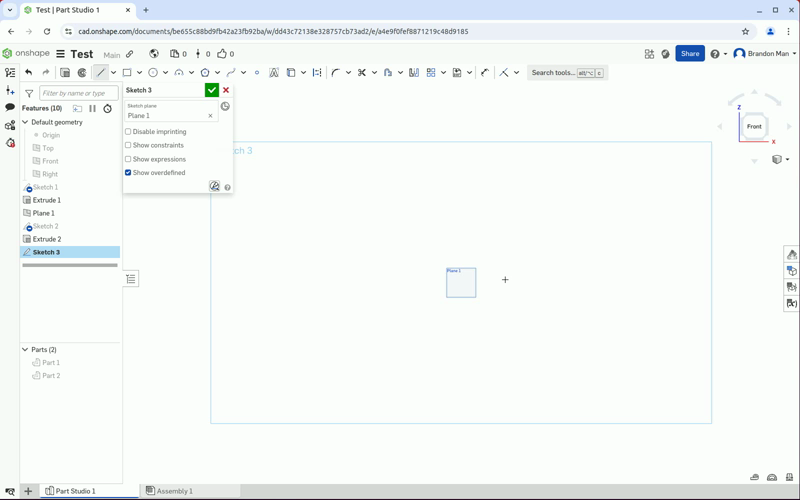
click(505, 279)
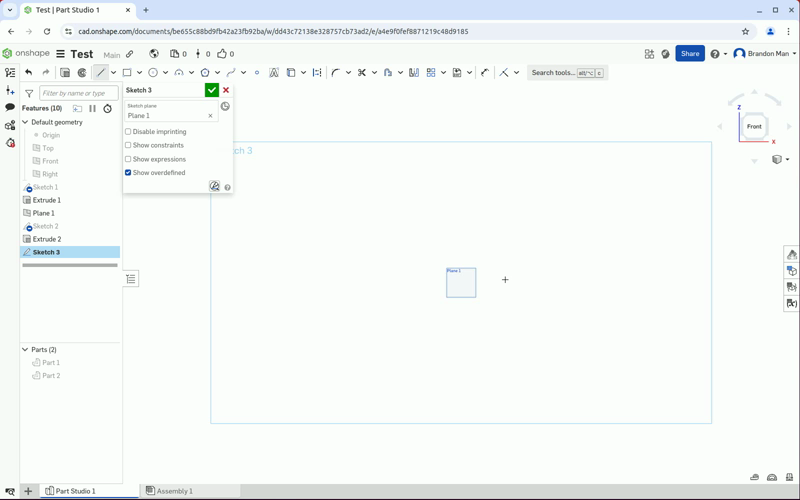
key_up(shift)
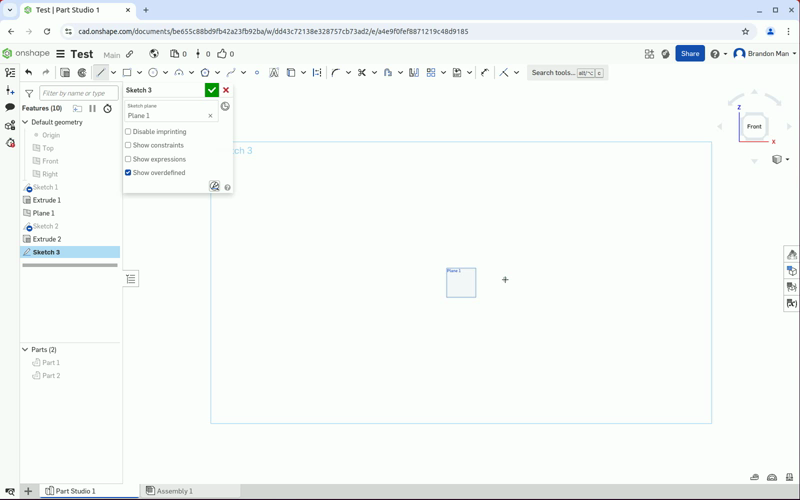
key_down(shift)
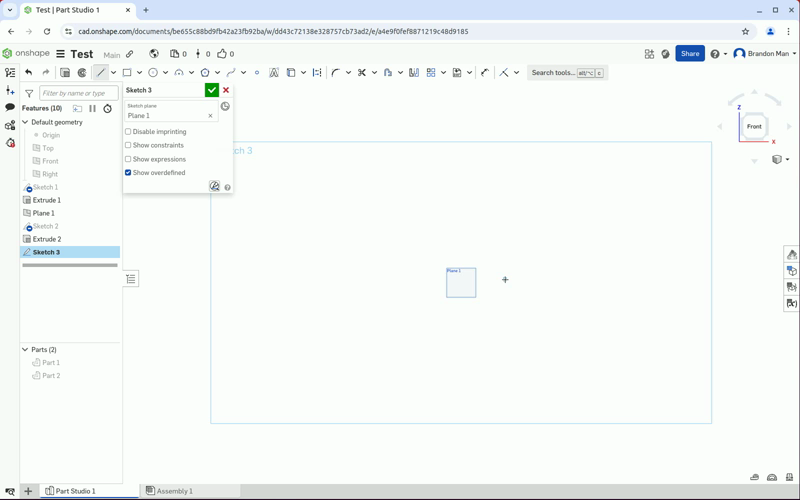
mouse_move(535, 279)
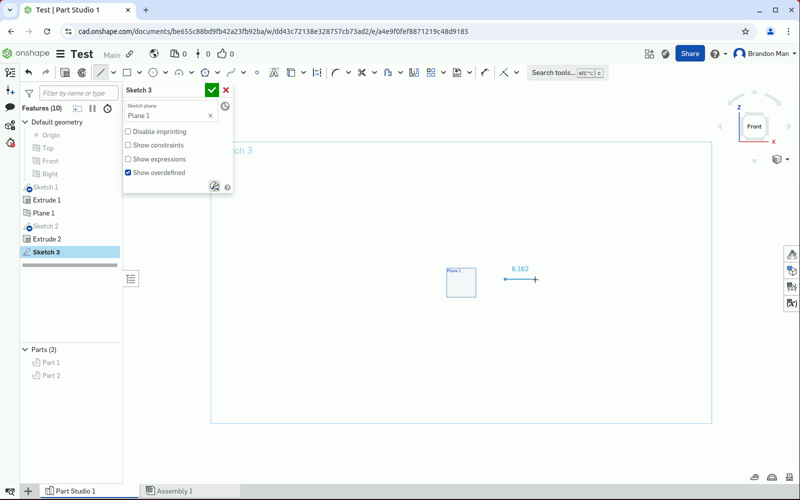
mouse_move(561, 279)
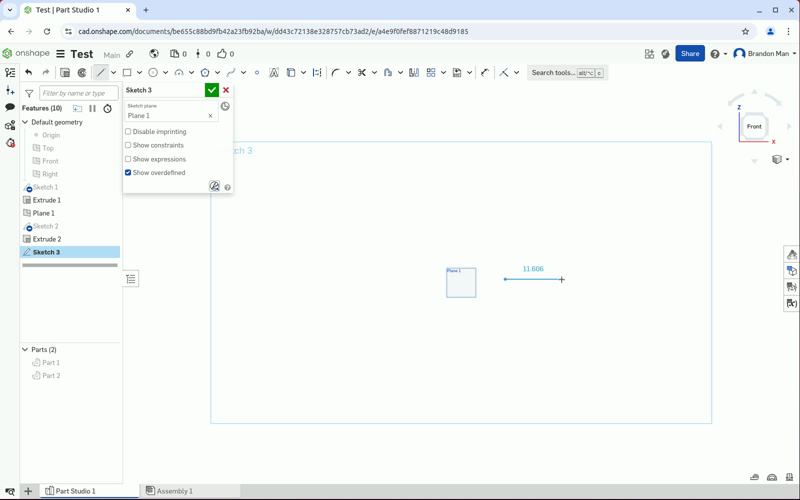
click(561, 279)
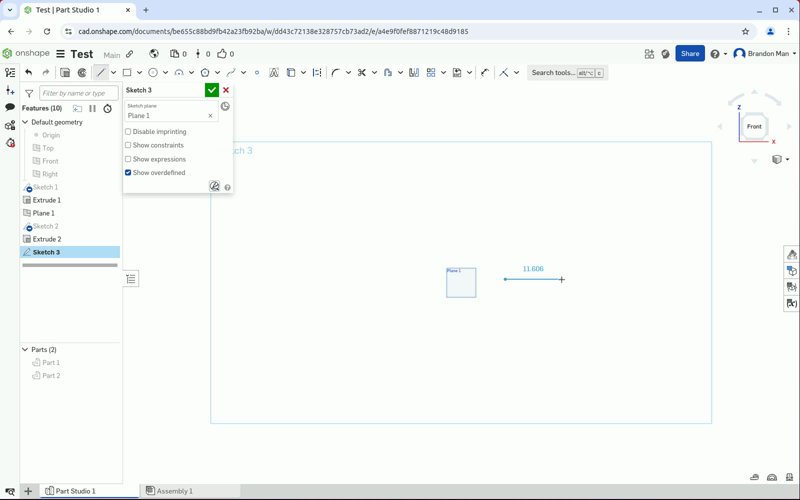
key_up(shift)
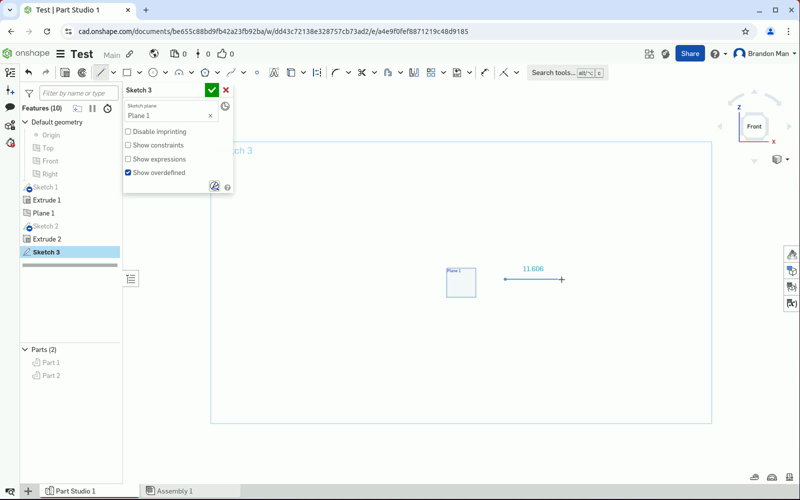
key_down(shift)
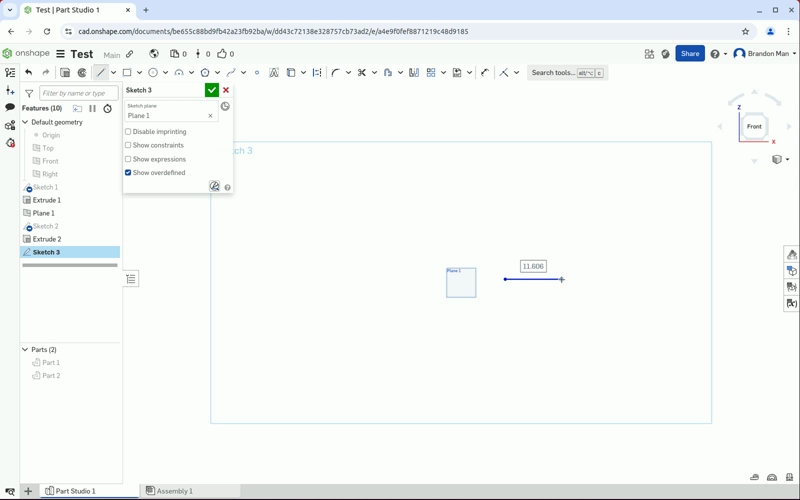
mouse_move(561, 194)
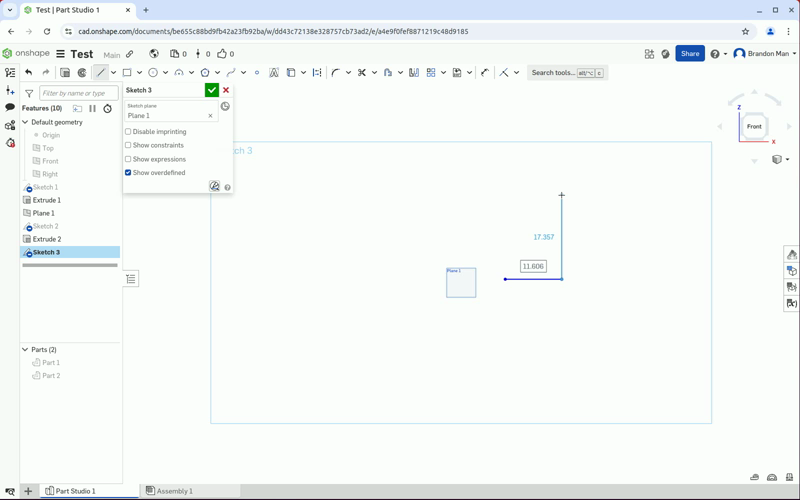
click(561, 194)
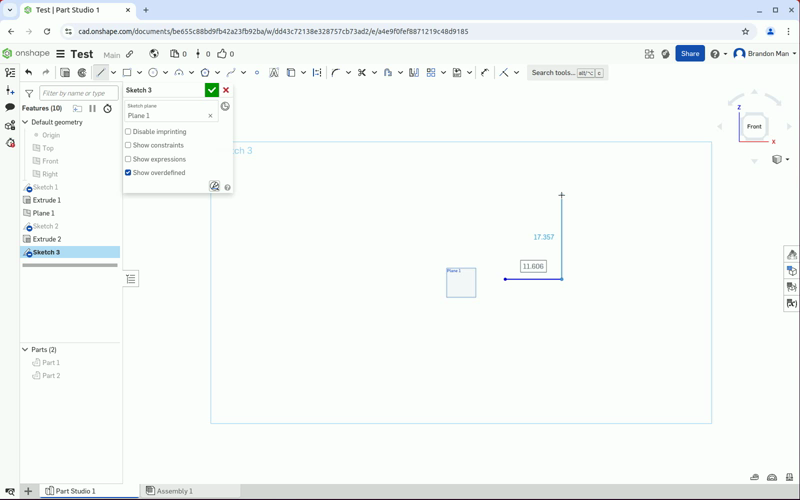
key_up(shift)
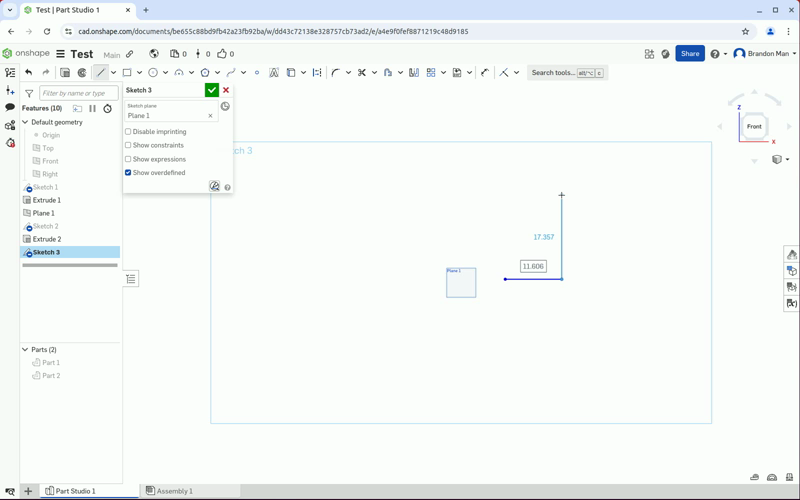
key_down(shift)
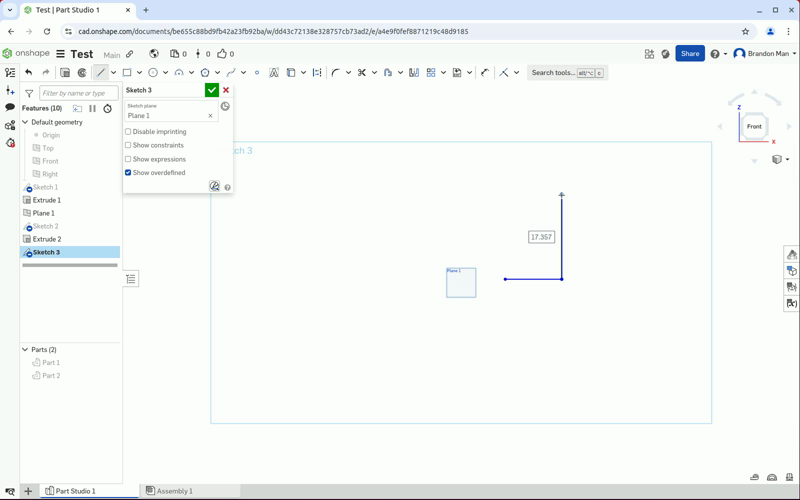
mouse_move(589, 194)
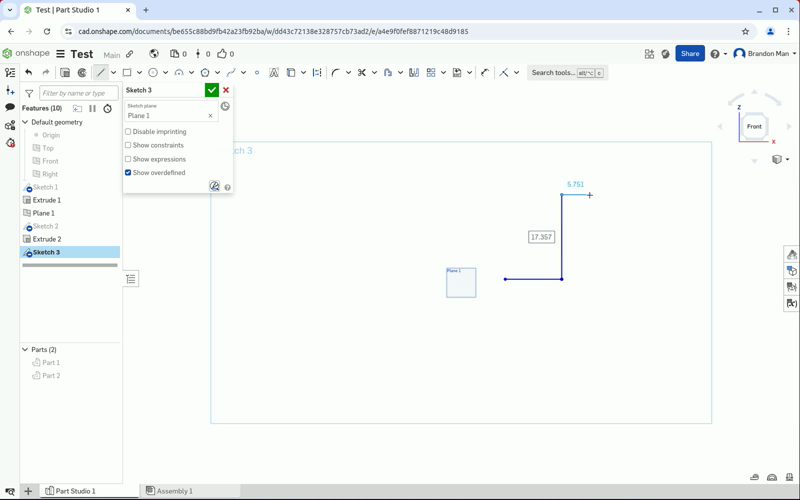
mouse_move(505, 194)
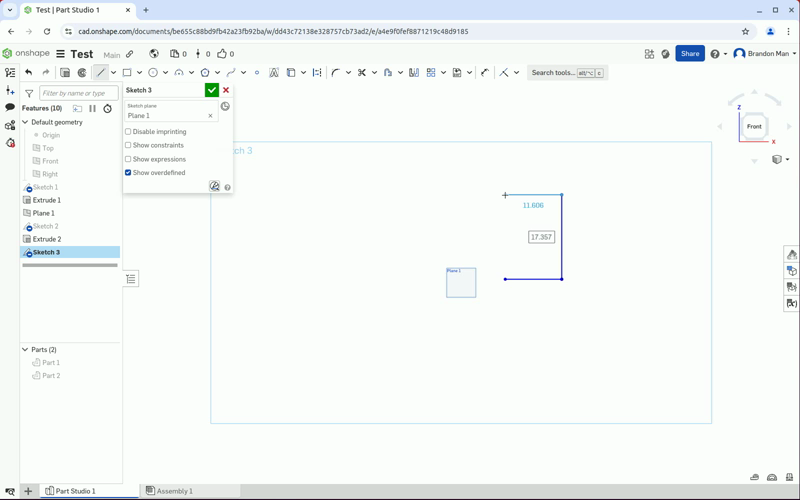
click(505, 194)
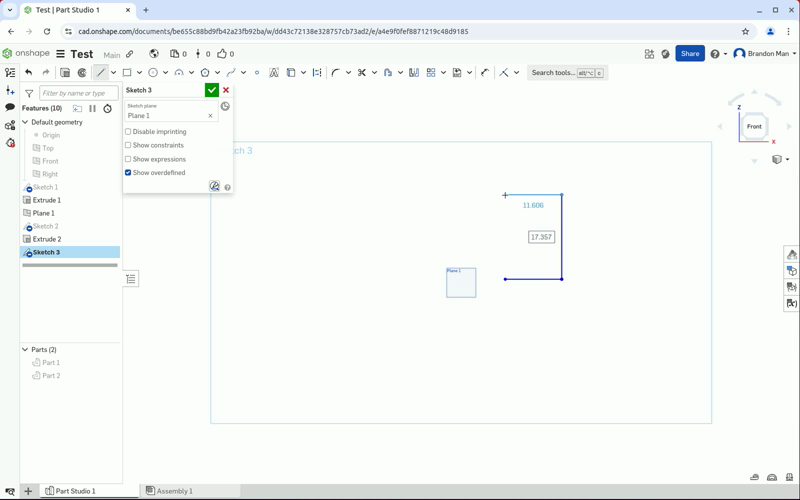
key_up(shift)
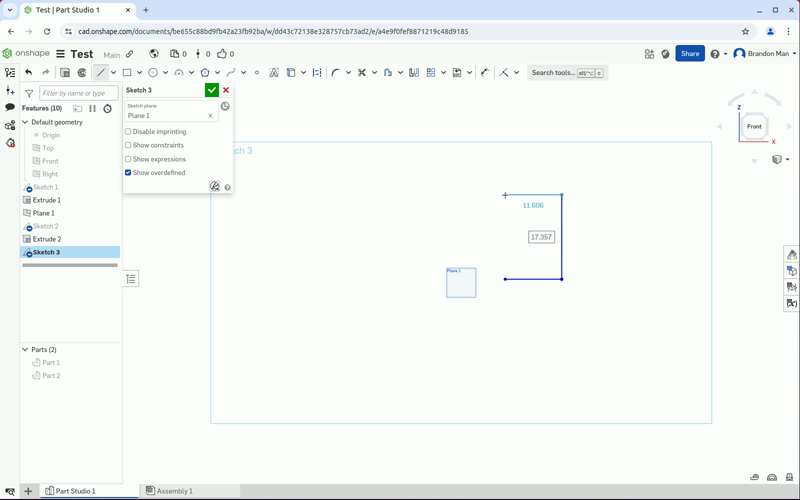
key_down(shift)
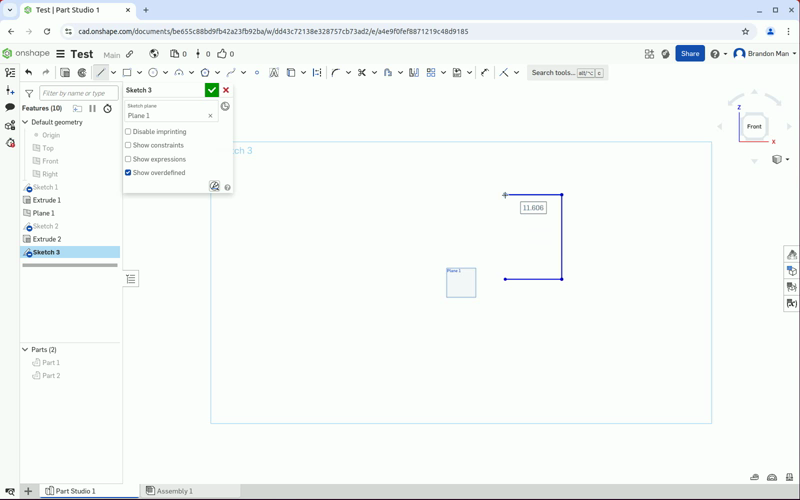
mouse_move(505, 279)
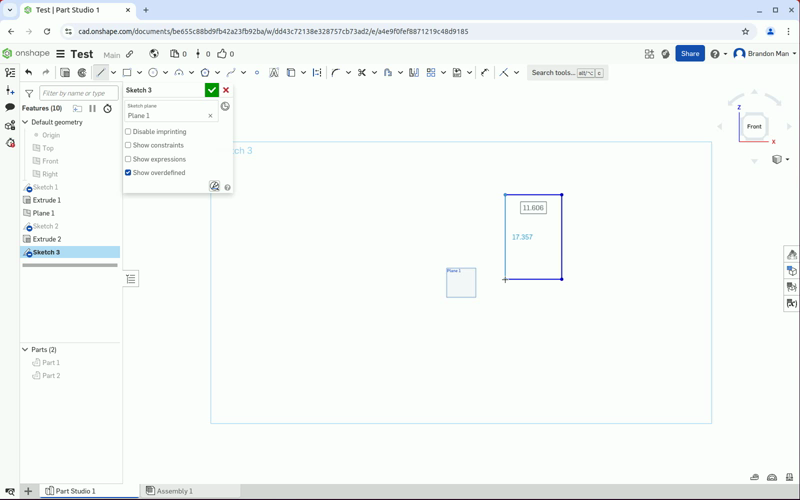
key_up(shift)
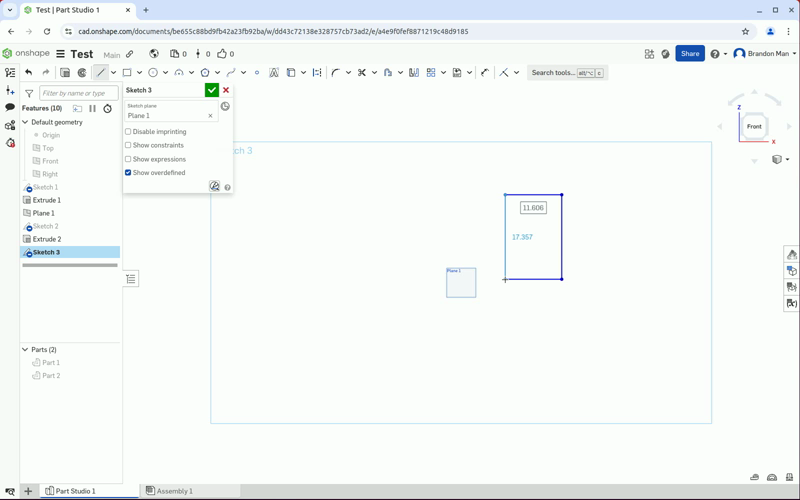
click(505, 279)
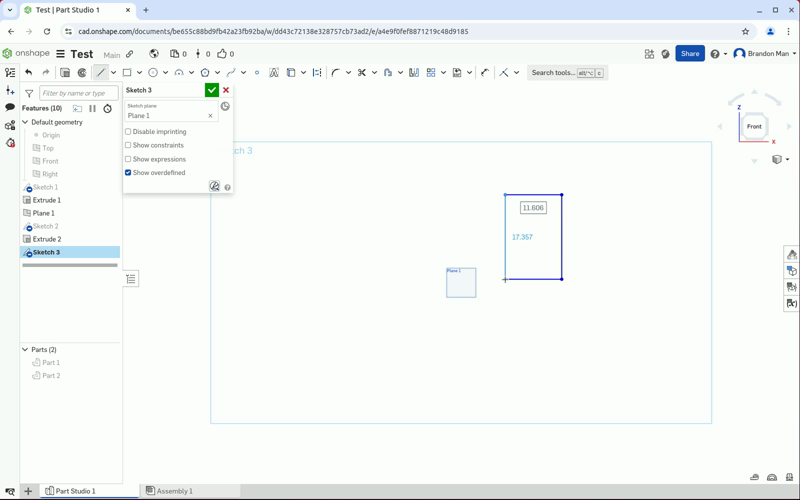
key(esc)
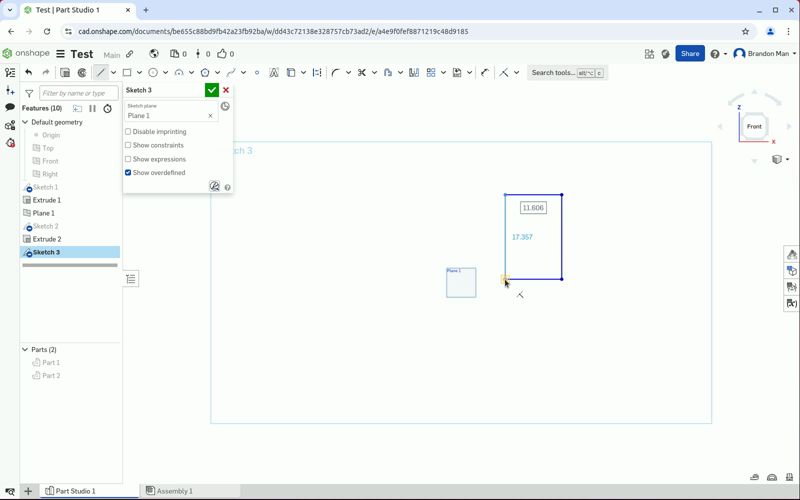
mouse_move(522, 225)
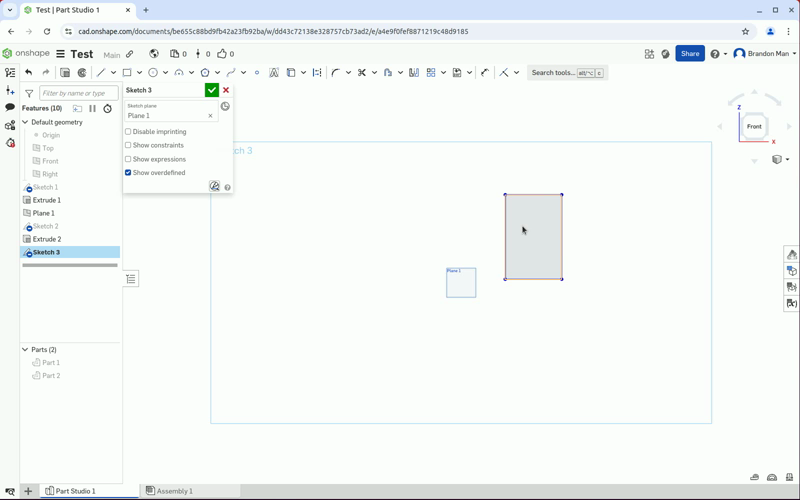
click(522, 225)
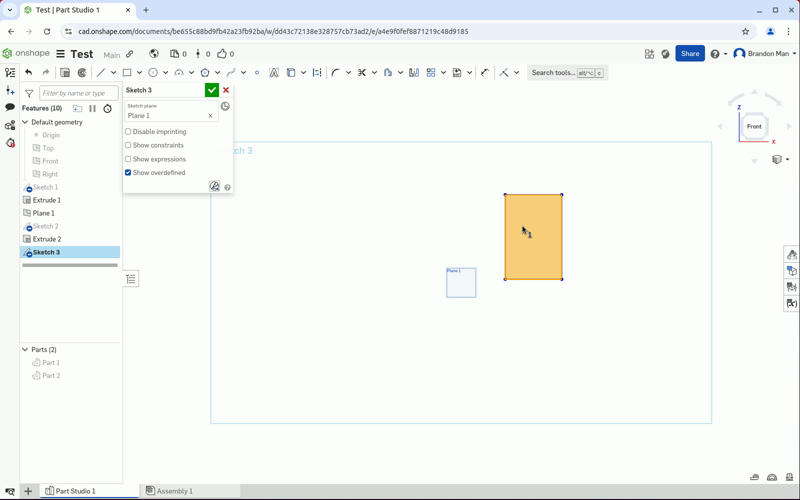
mouse_move(73, 352)
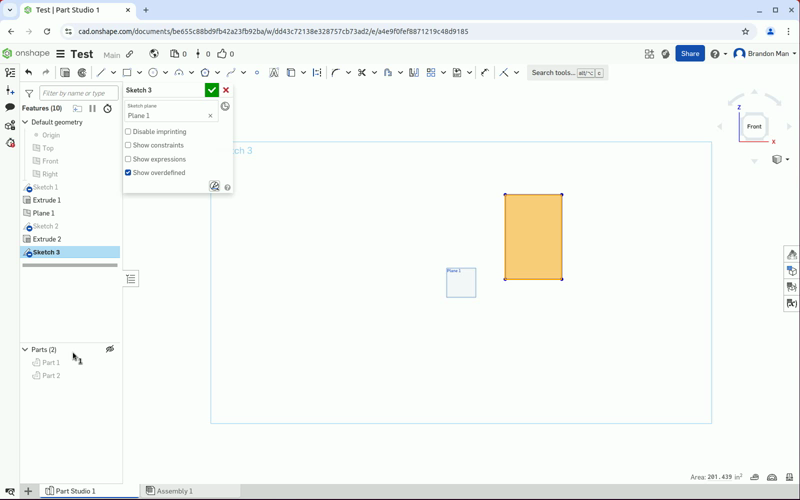
key(shift+y)
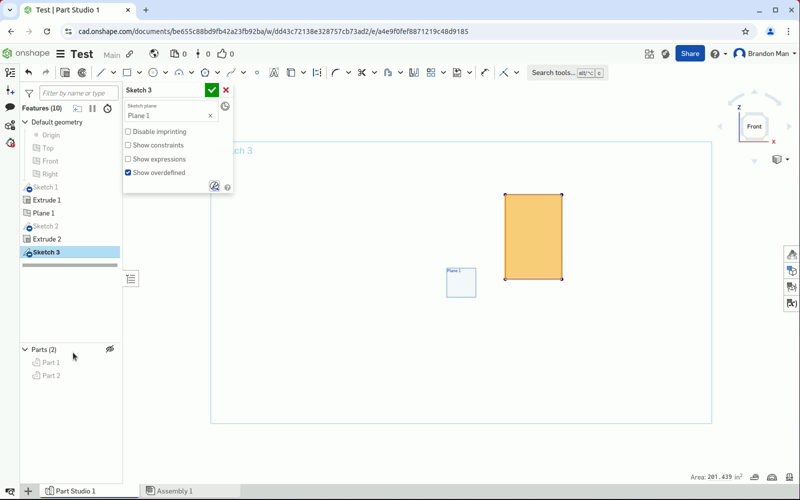
key(shift+e)
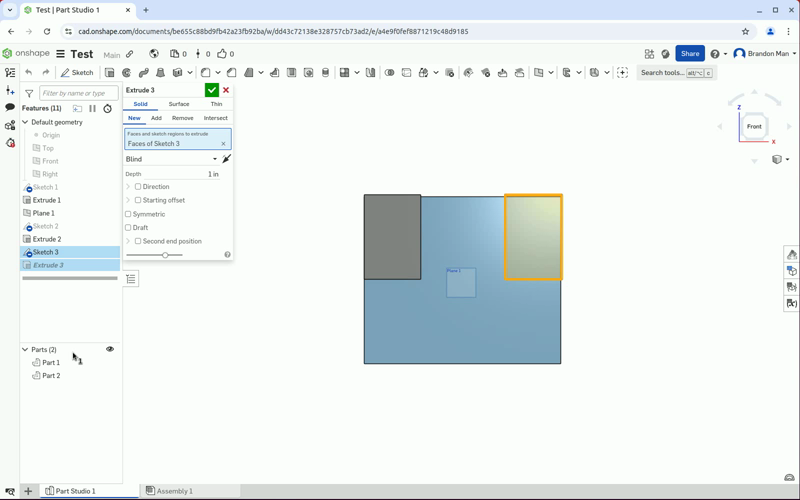
mouse_move(143, 106)
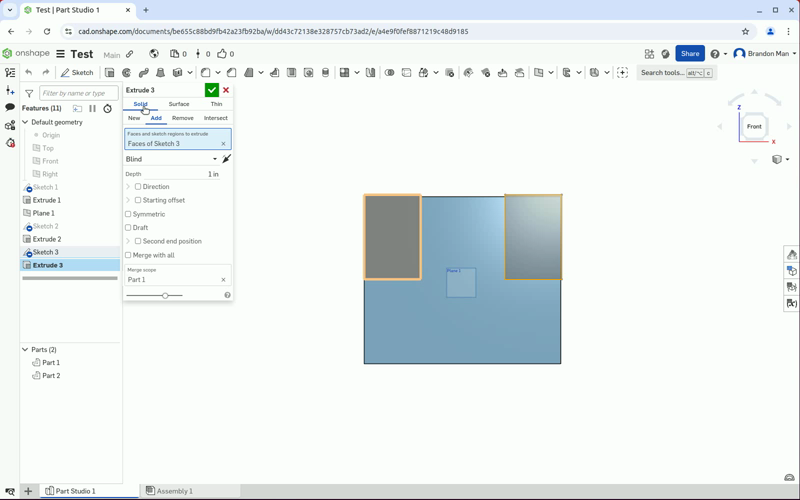
click(143, 106)
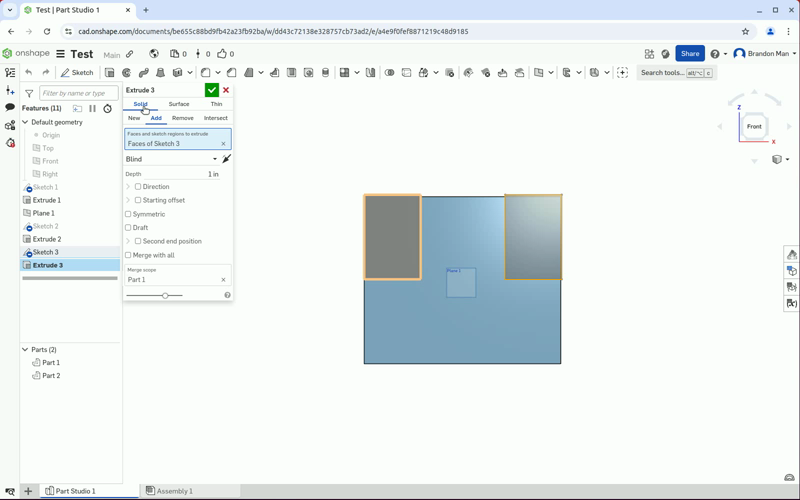
mouse_move(137, 120)
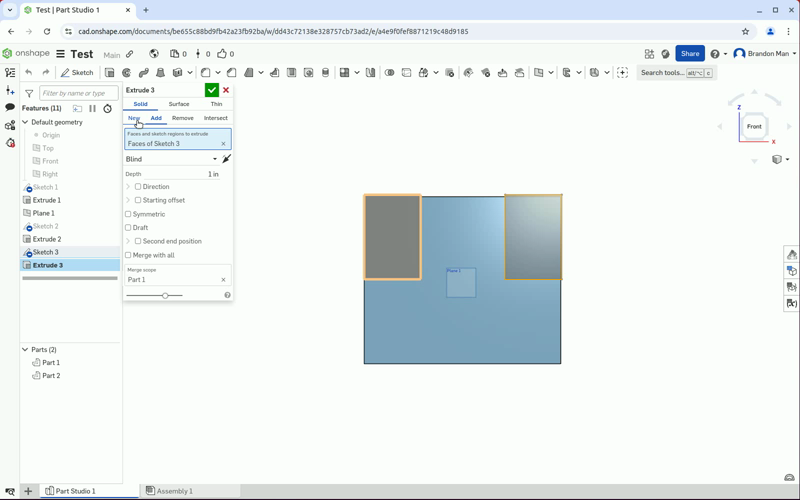
click(137, 120)
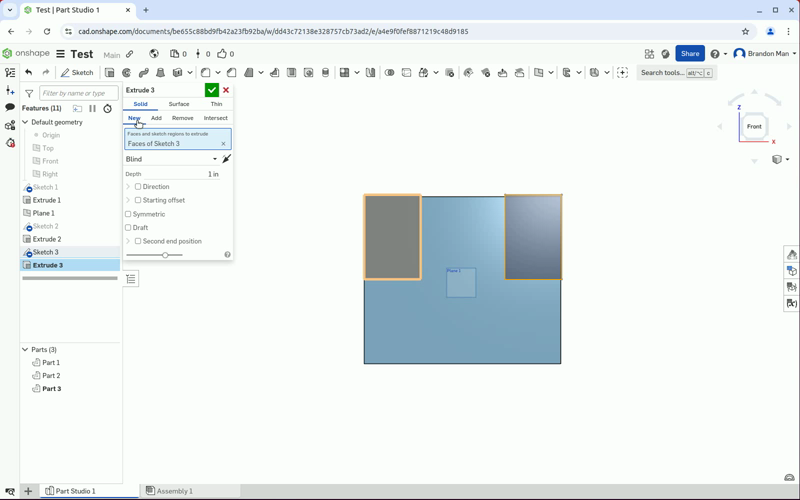
key(tab, 4)
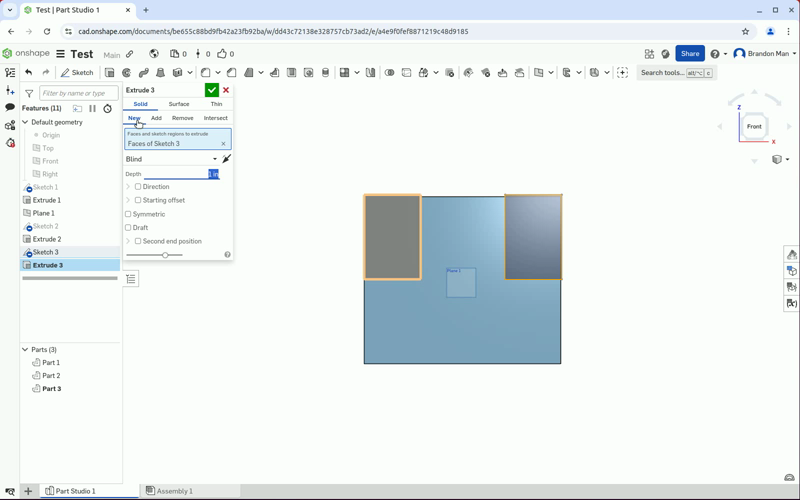
text(11.554)
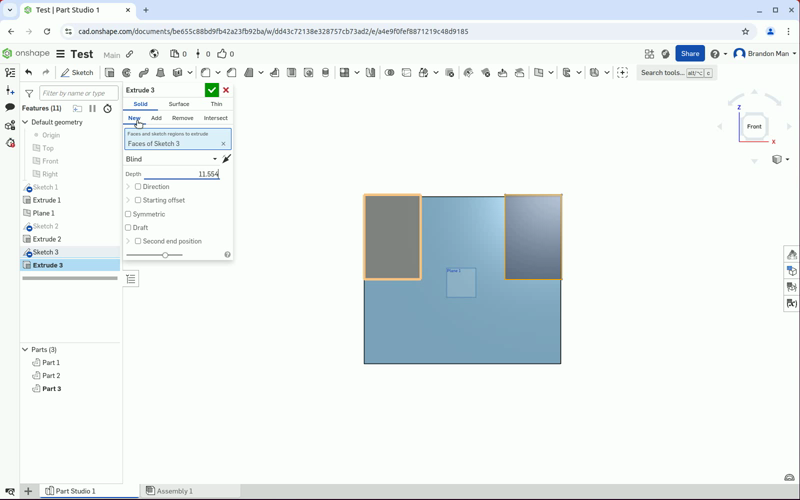
key(enter)
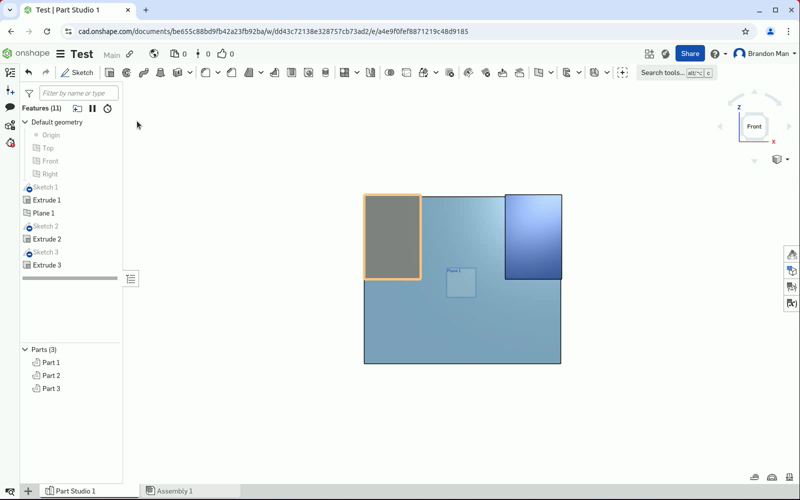
key(shift+h)
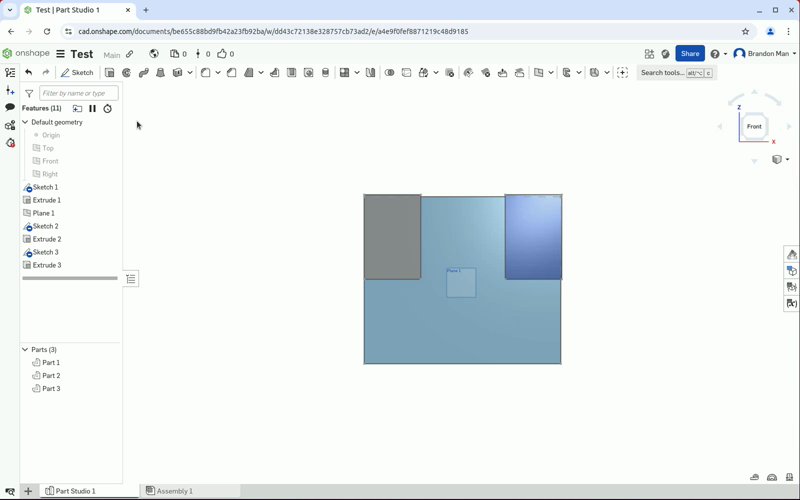
key(shift+h)
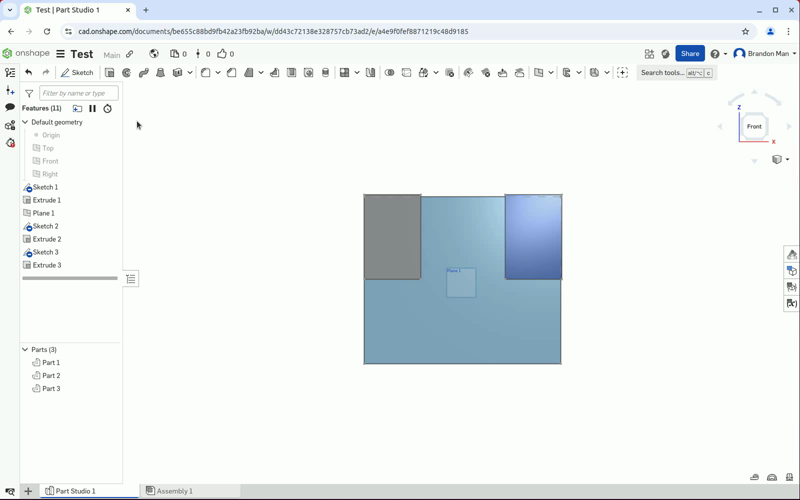
key(shift+7)
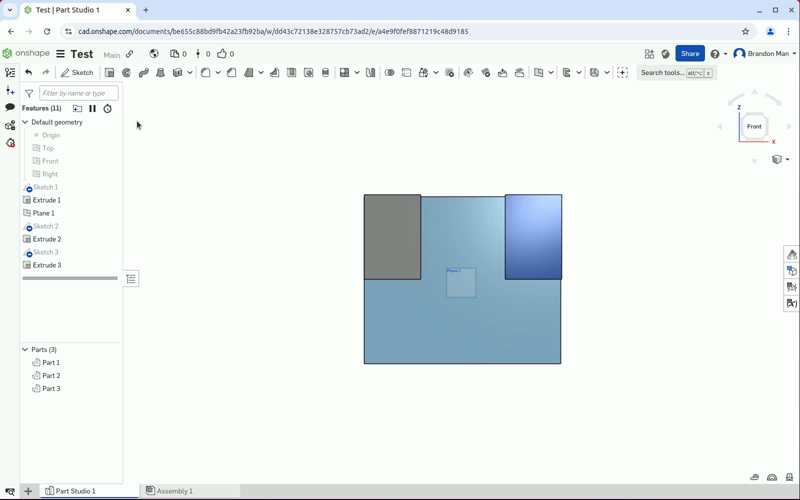
key(left, 2)
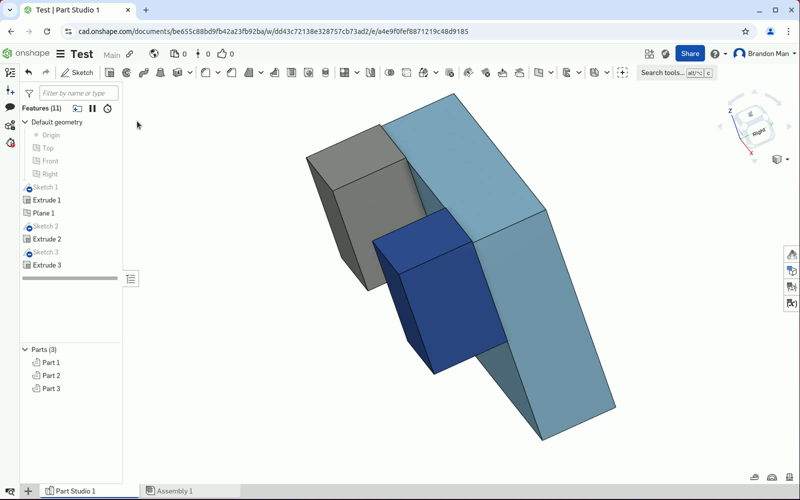
key(down, 2)
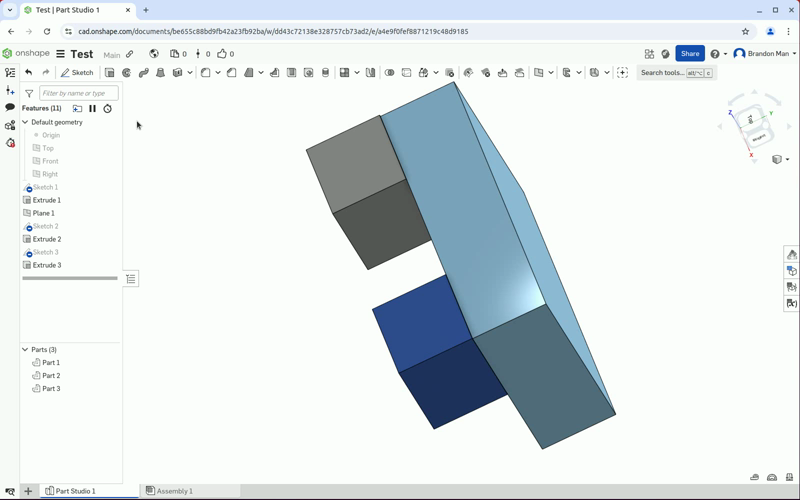
key(up, 2)
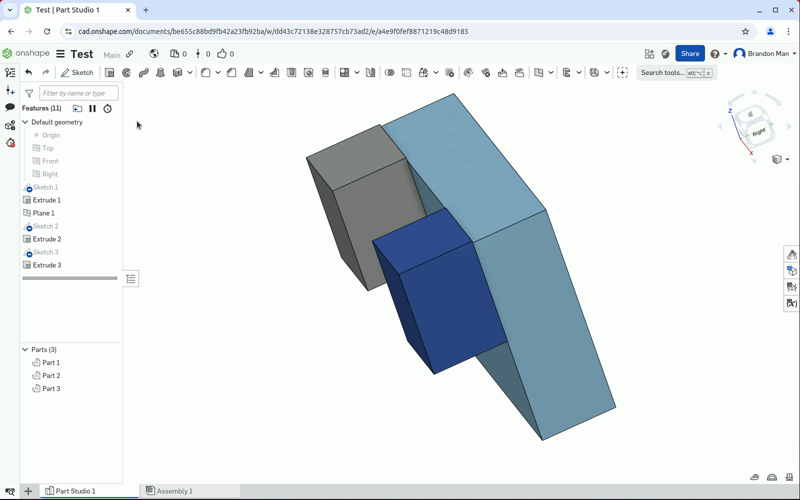
key(right, 2)
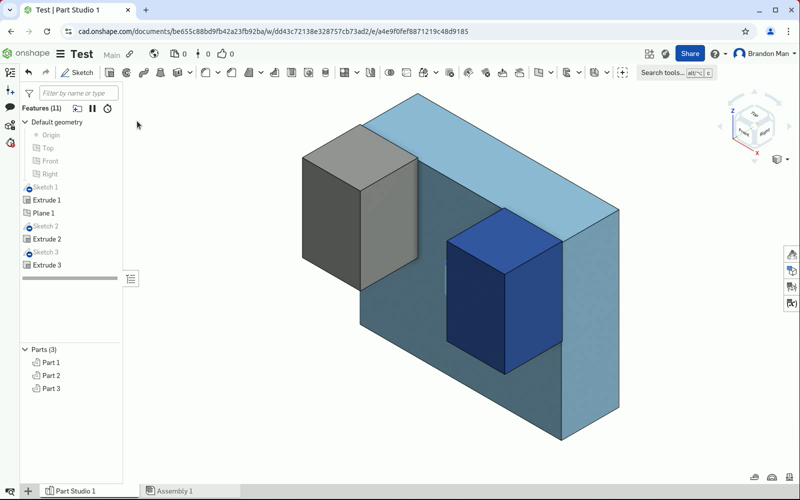
mouse_move(73, 189)
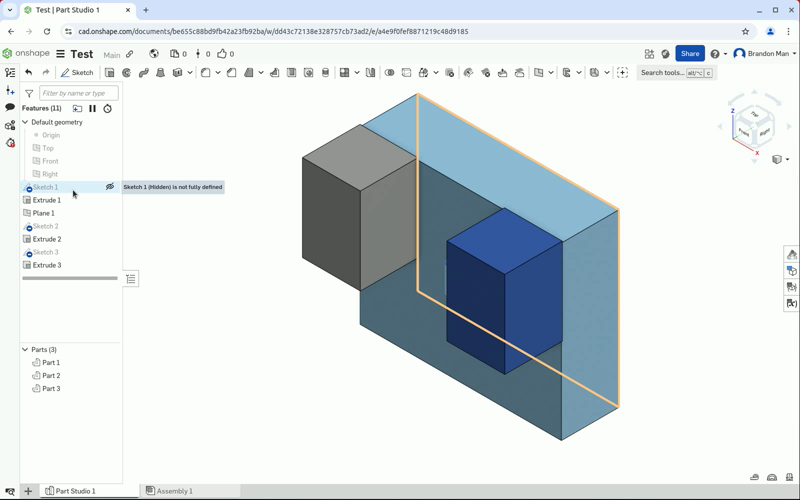
click(73, 189)